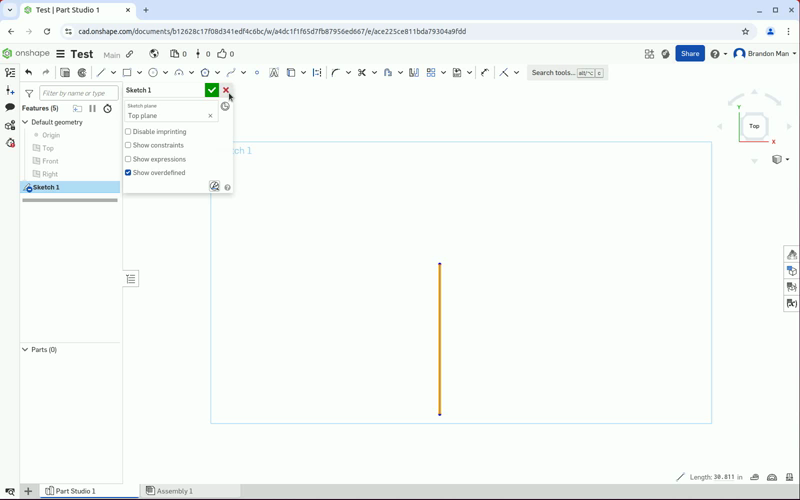
key(shift+h)
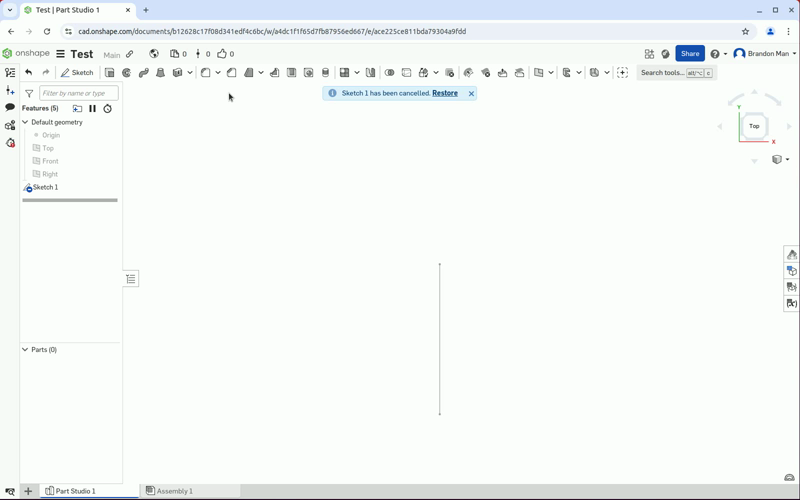
mouse_move(73, 352)
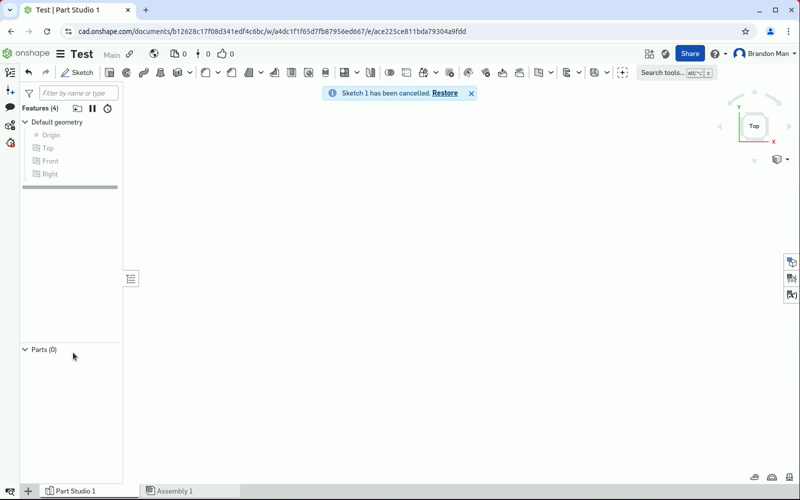
key(y)
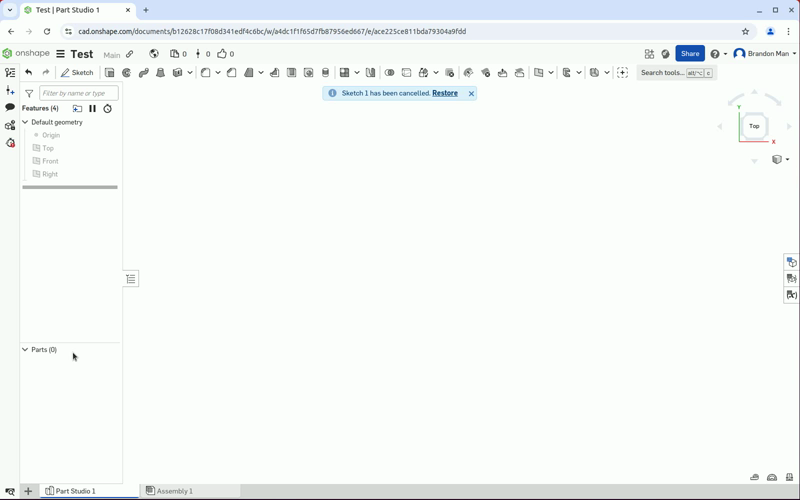
key(shift+p)
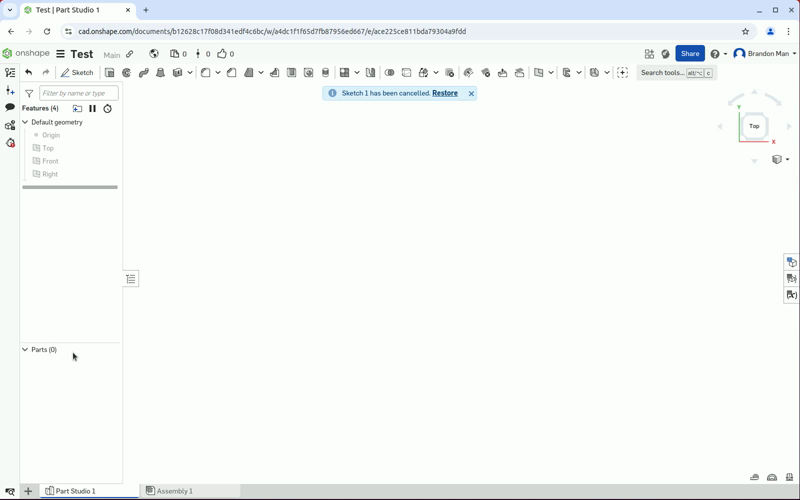
key(space)
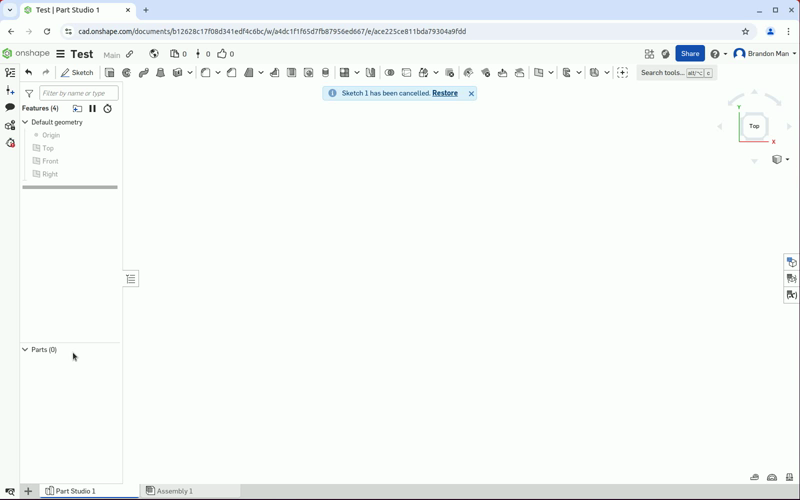
key_down(shift)
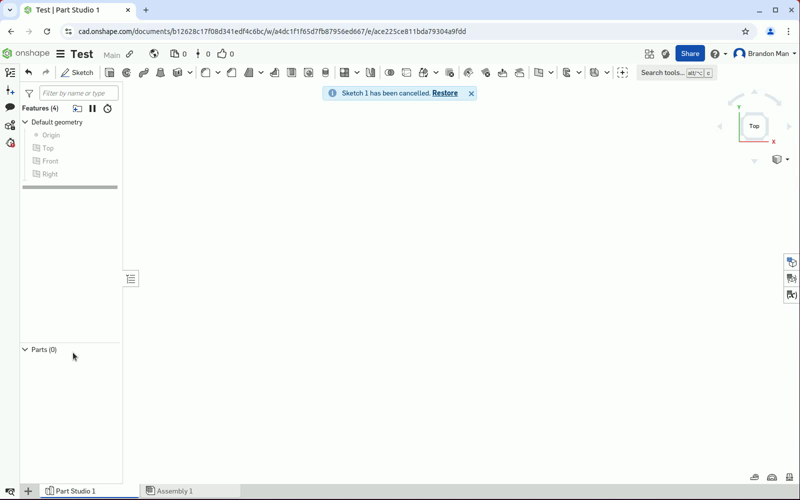
key(up)
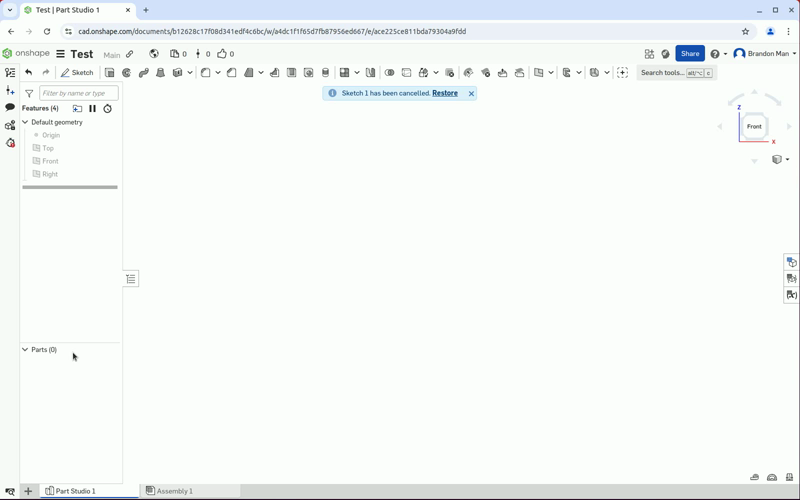
key_up(shift)
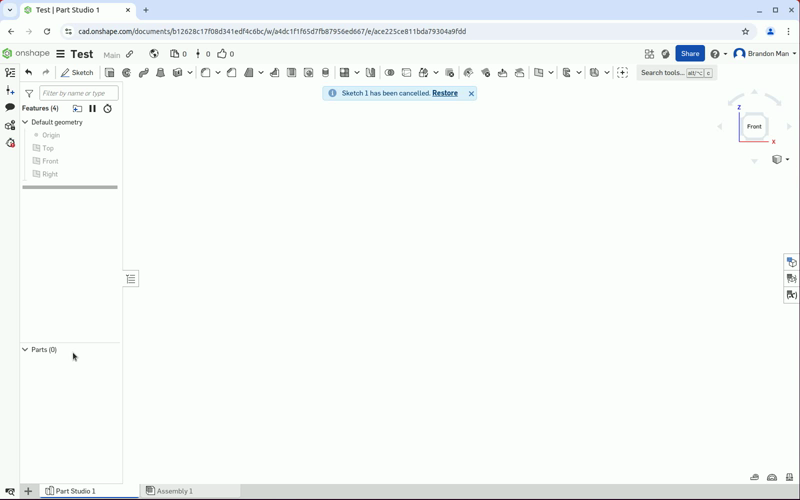
mouse_move(73, 352)
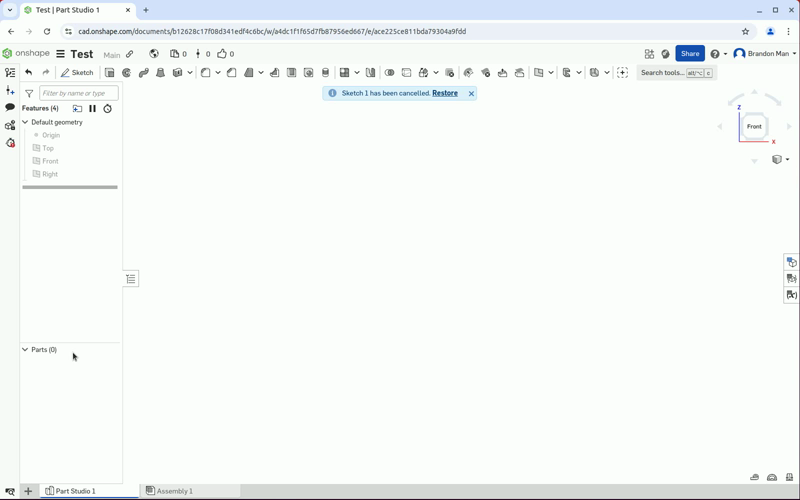
key(shift+y)
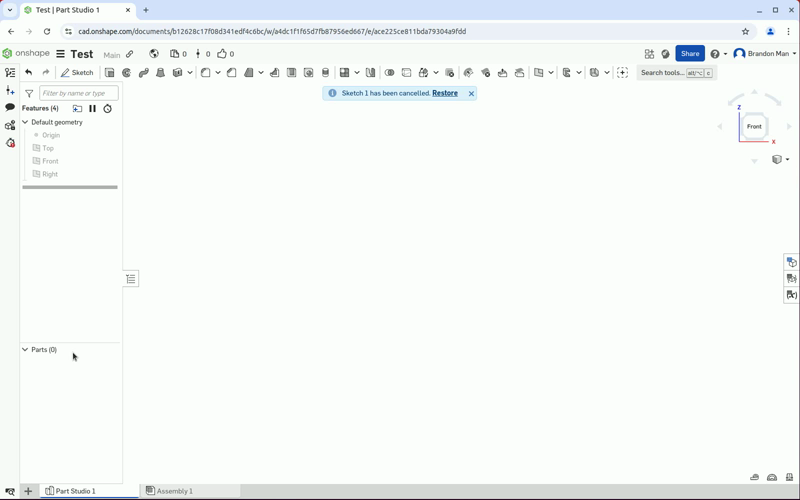
key(shift+s)
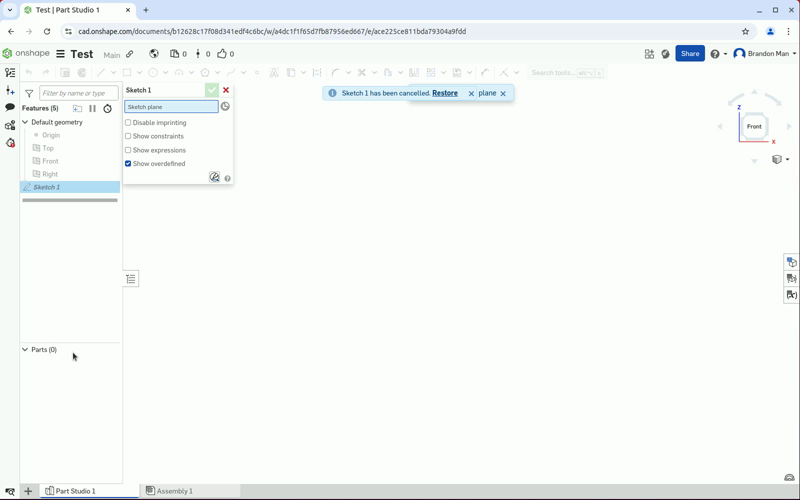
mouse_move(73, 163)
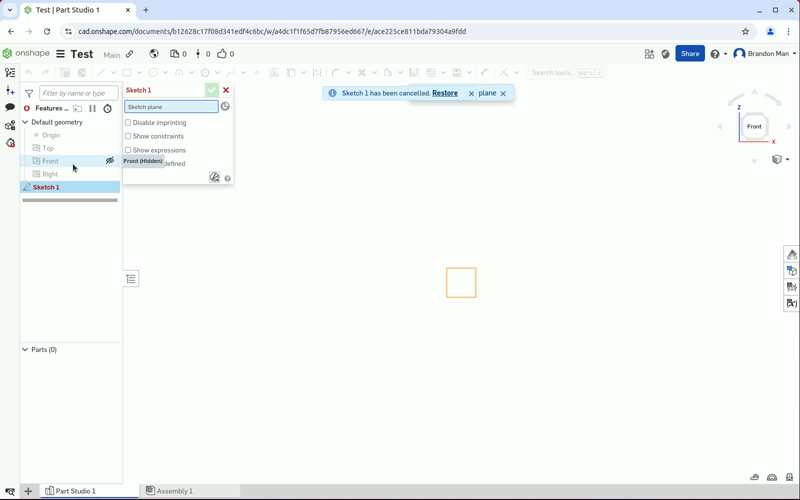
click(73, 163)
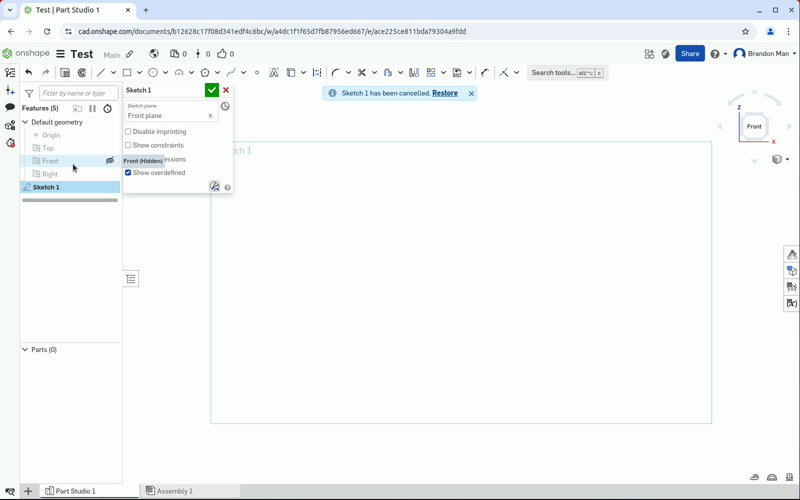
mouse_move(73, 352)
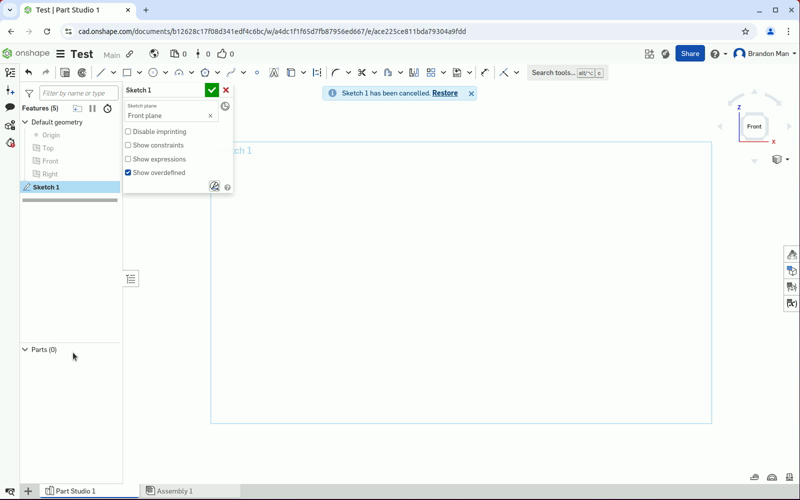
key(y)
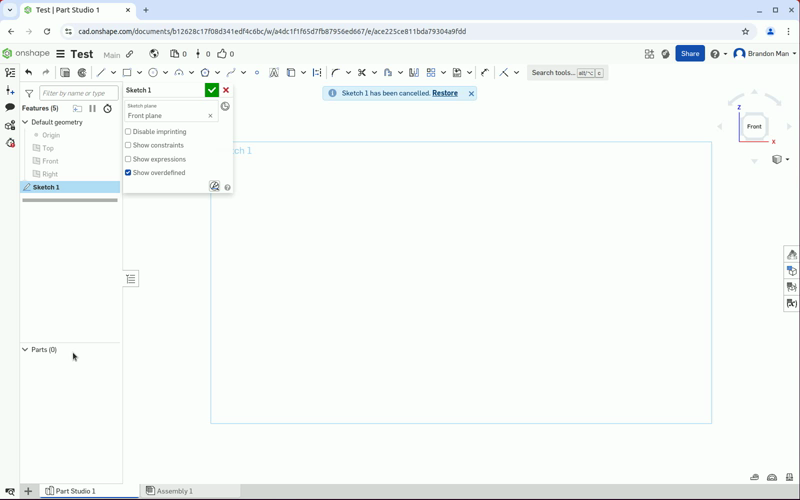
key(l)
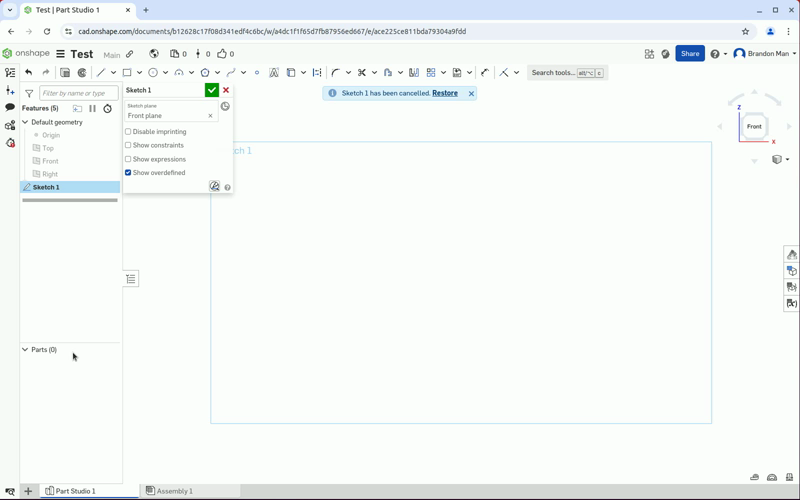
key_down(shift)
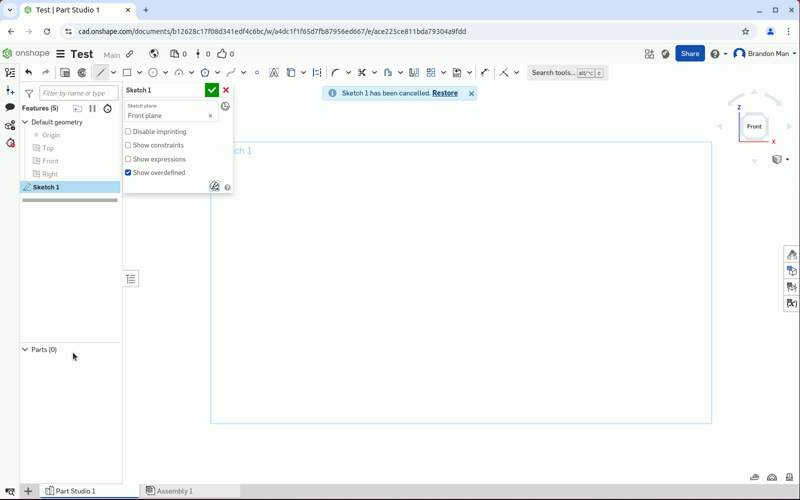
mouse_move(348, 285)
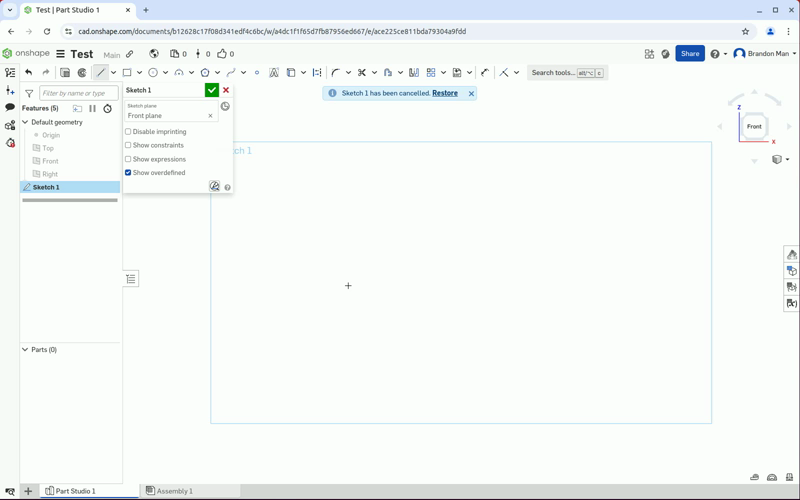
click(348, 285)
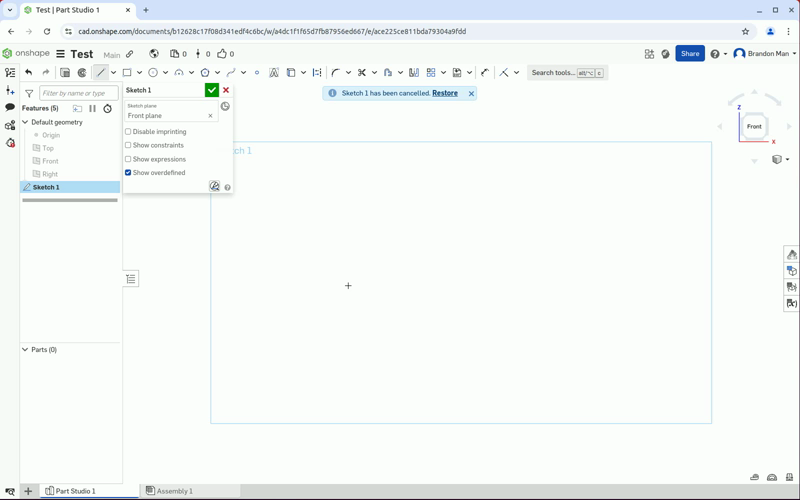
key_up(shift)
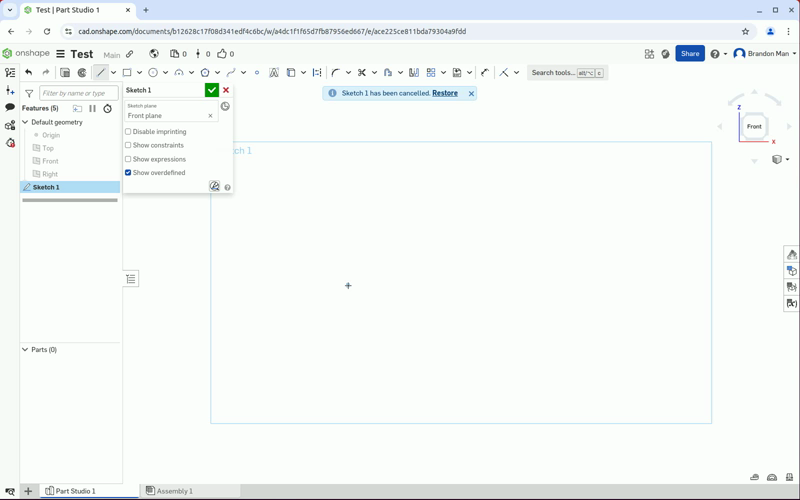
key_down(shift)
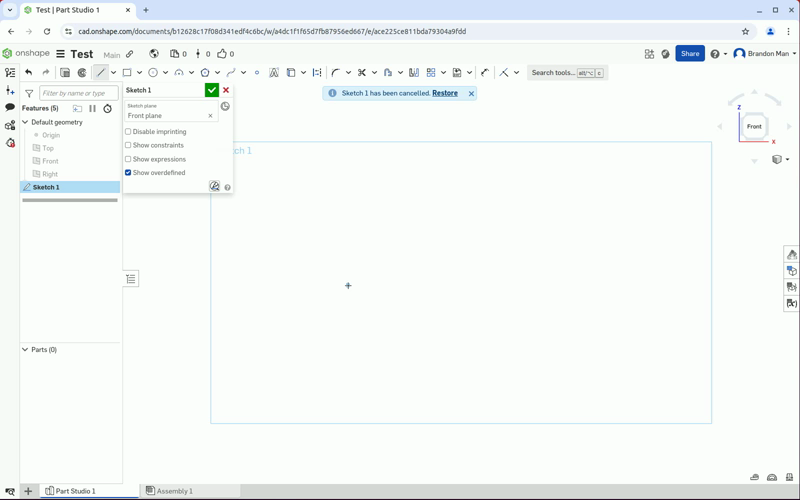
mouse_move(426, 285)
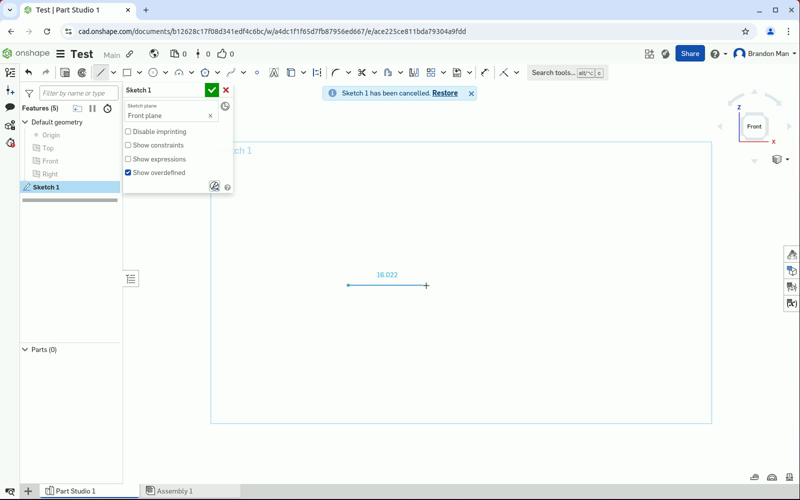
click(426, 285)
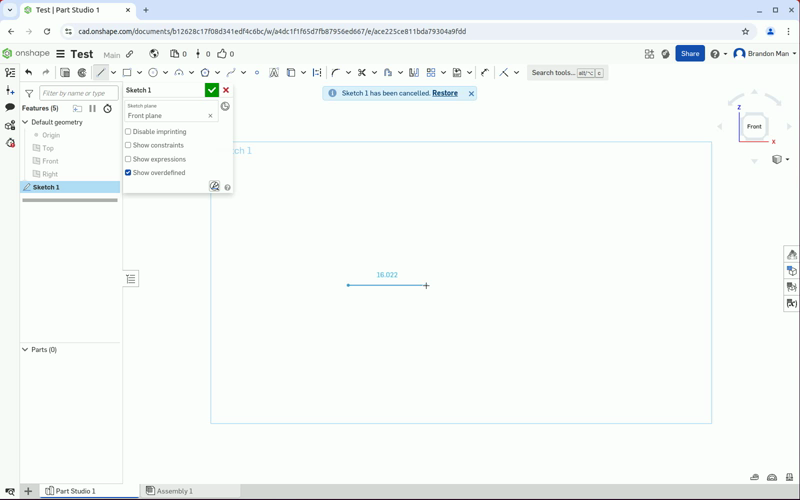
key_up(shift)
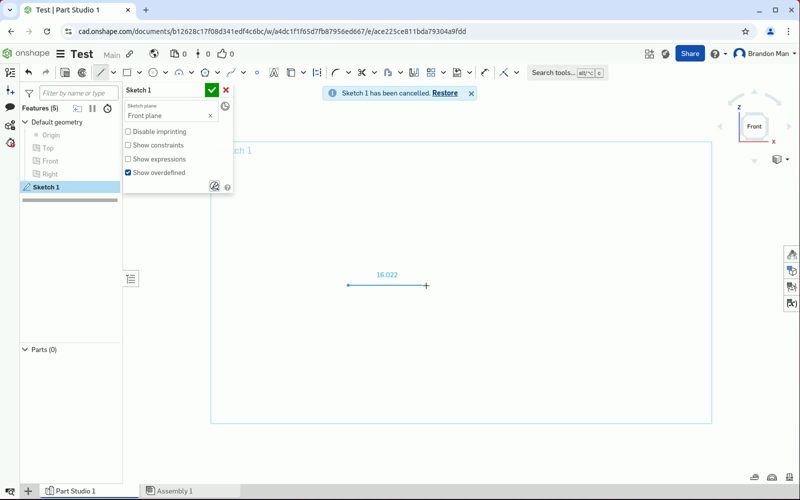
key(esc)
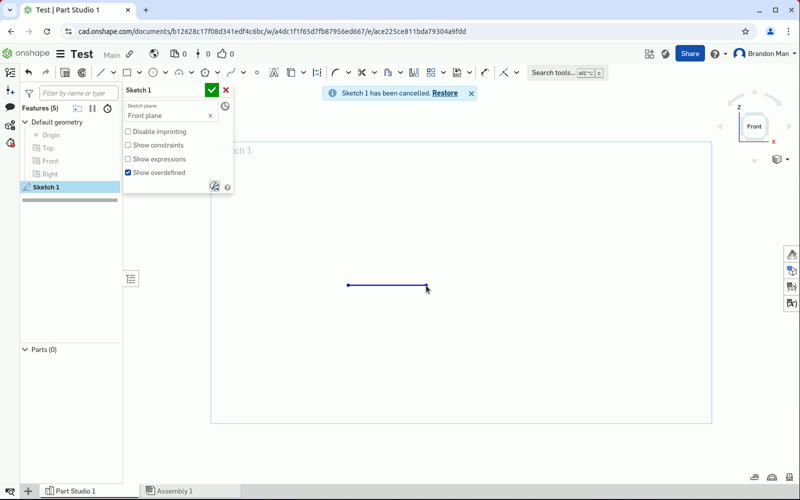
key(a)
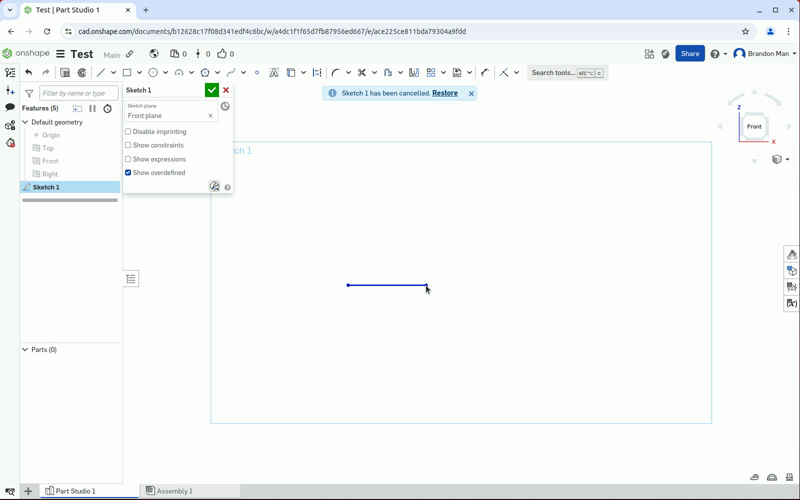
mouse_move(426, 285)
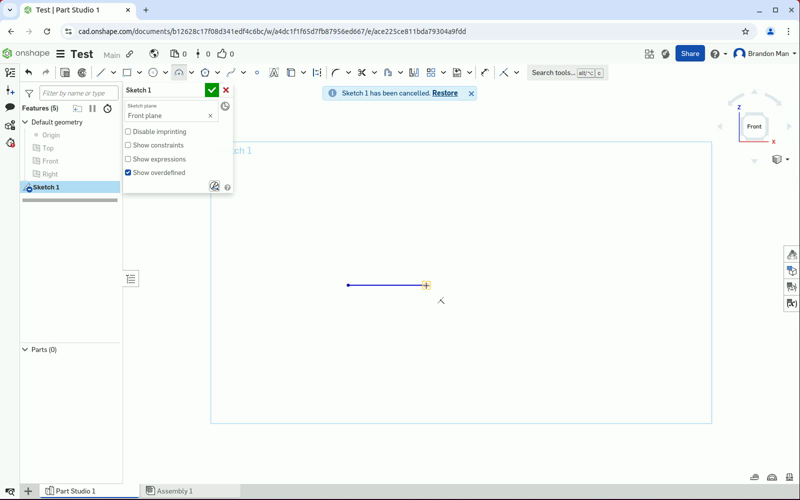
click(426, 285)
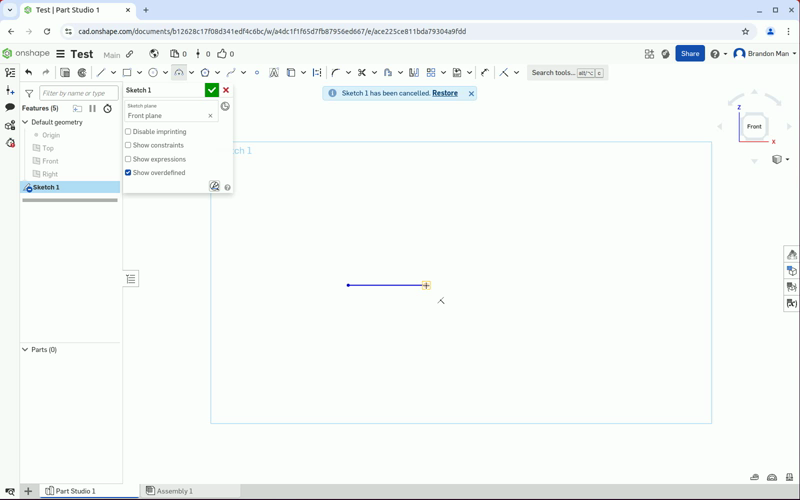
key_down(shift)
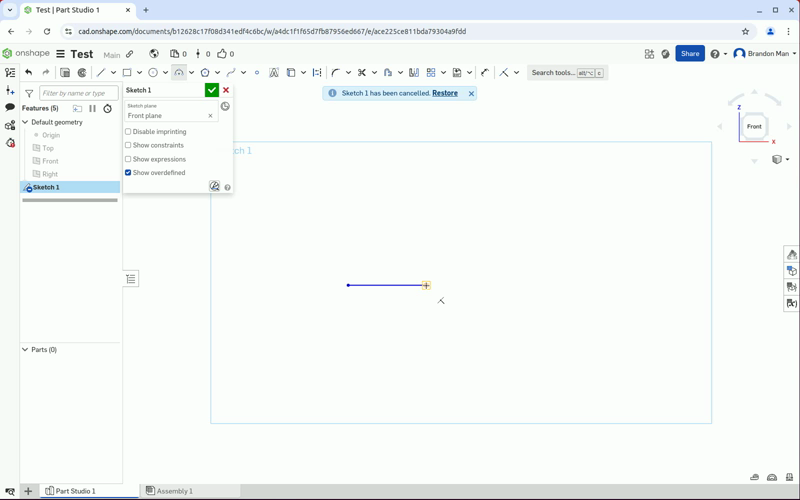
mouse_move(494, 285)
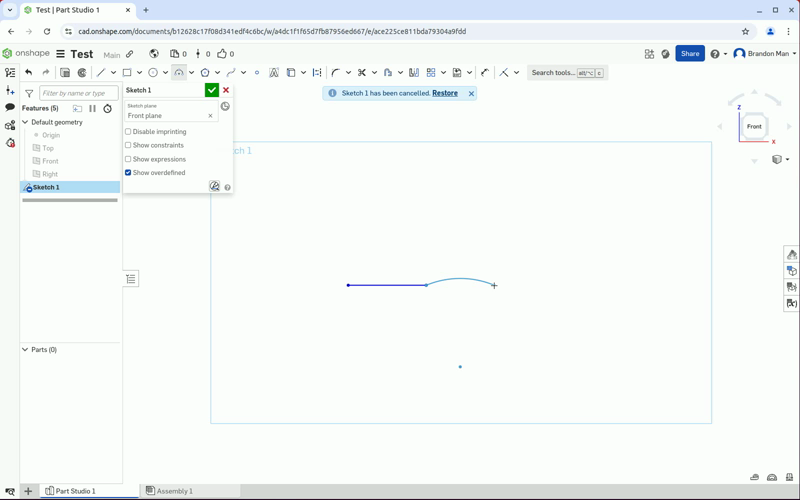
click(494, 285)
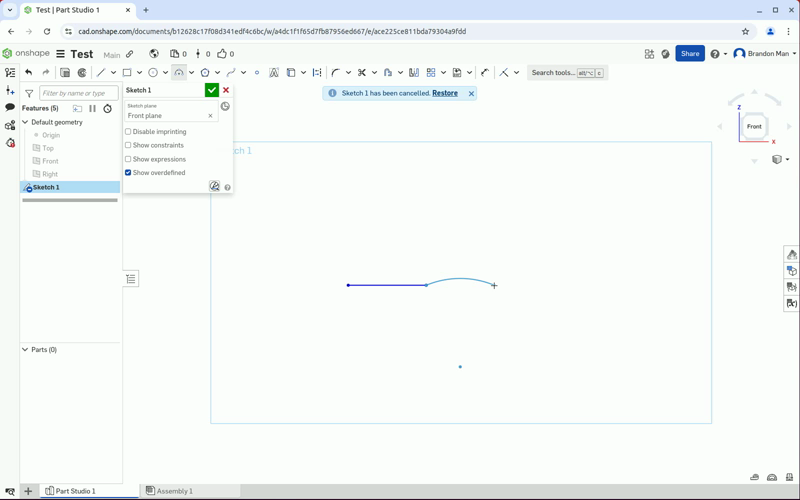
mouse_move(460, 252)
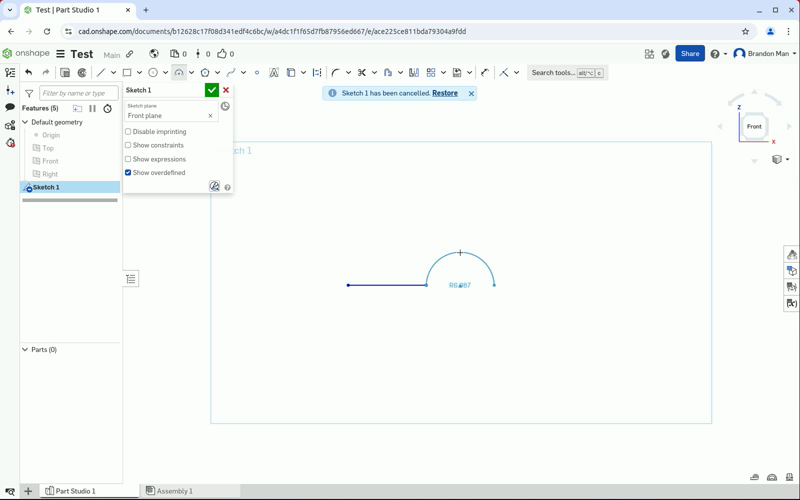
click(460, 252)
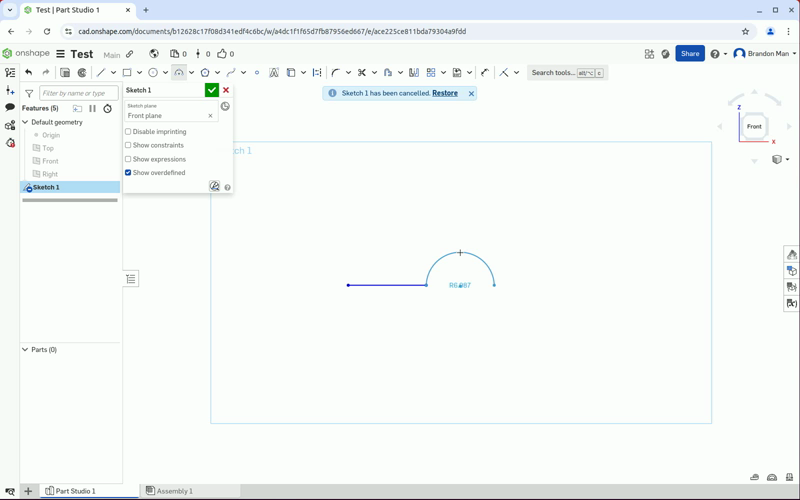
key_up(shift)
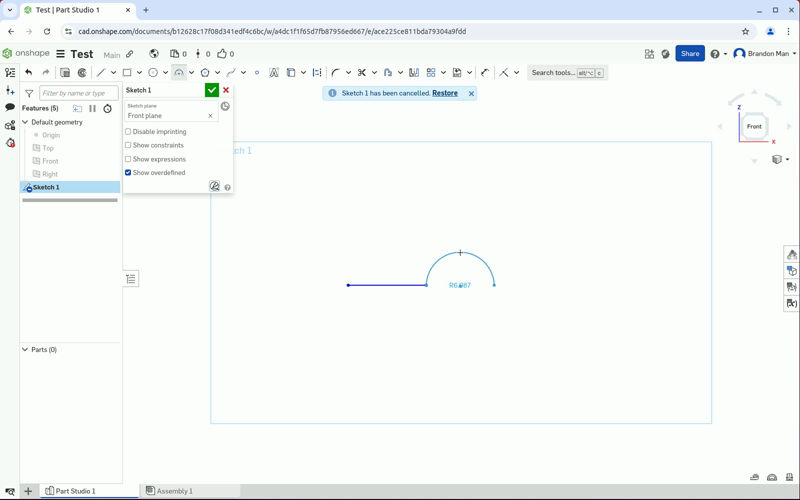
key(esc)
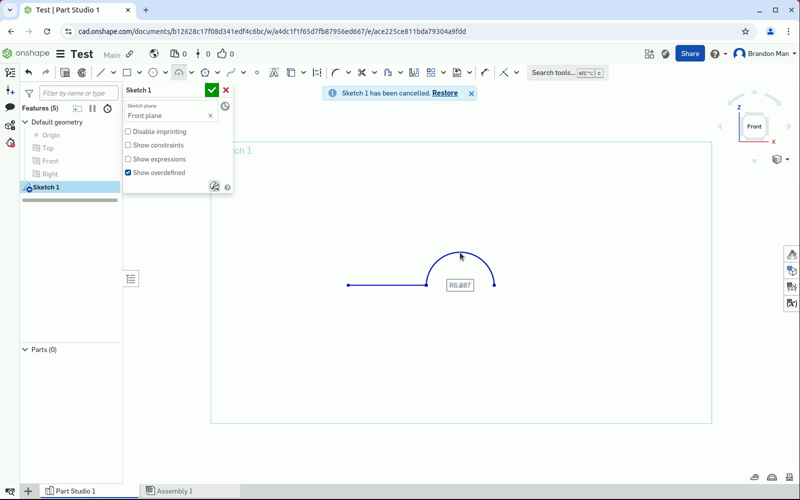
key(l)
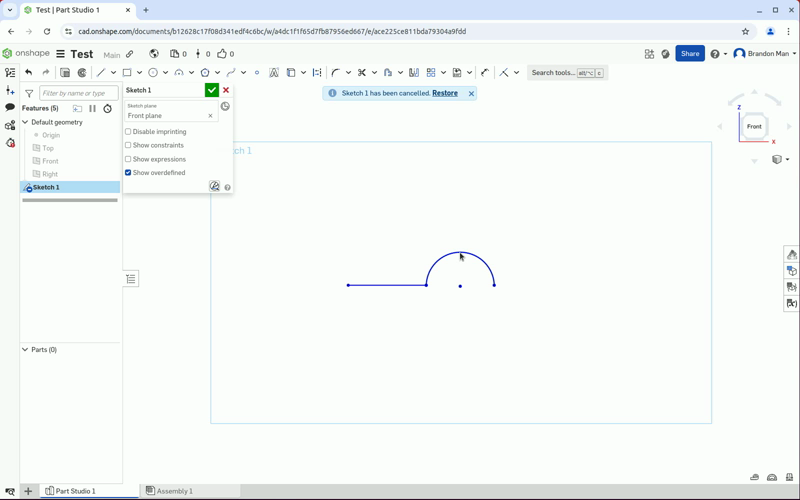
mouse_move(494, 285)
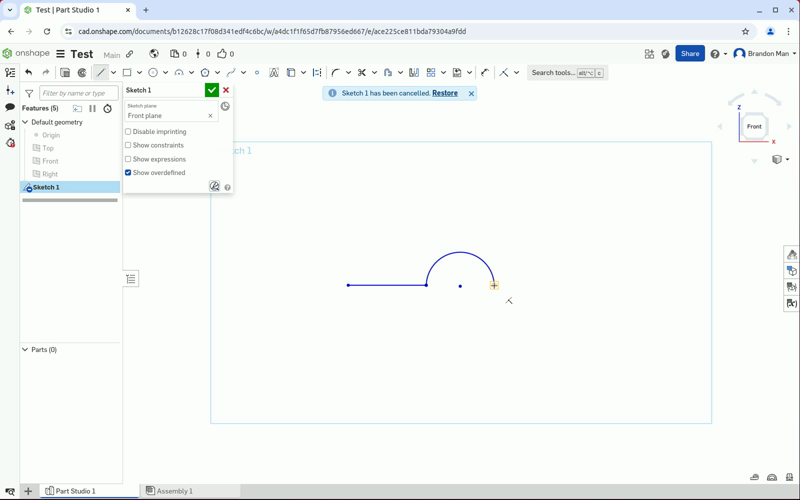
click(494, 285)
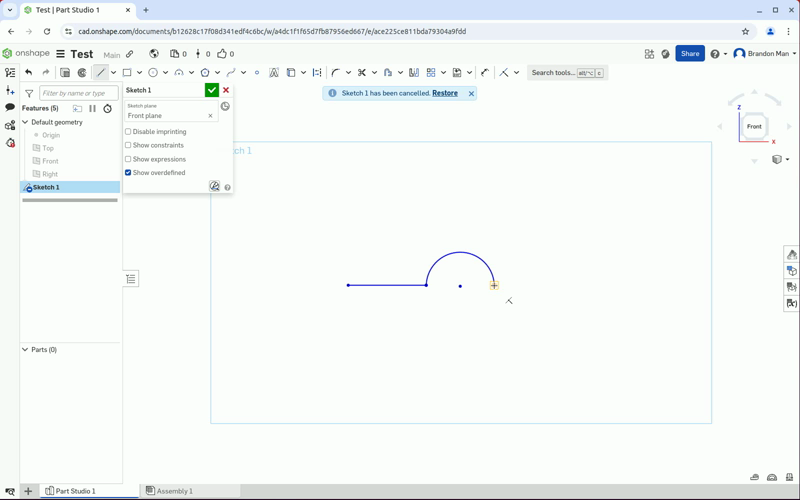
key_down(shift)
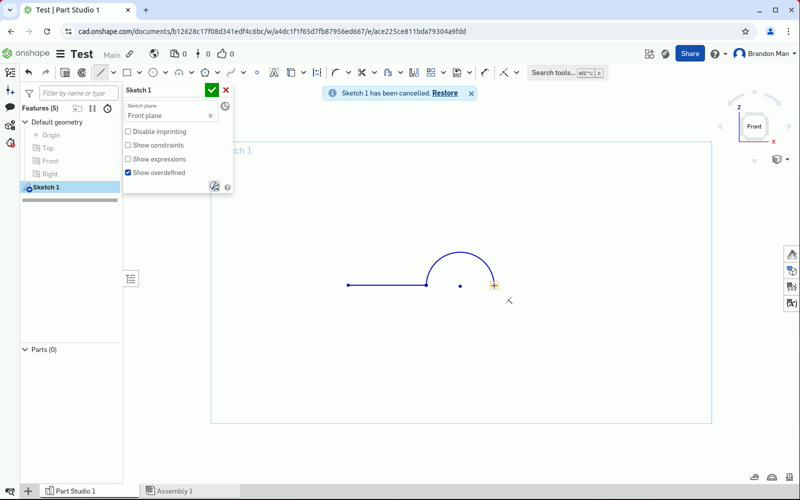
mouse_move(572, 285)
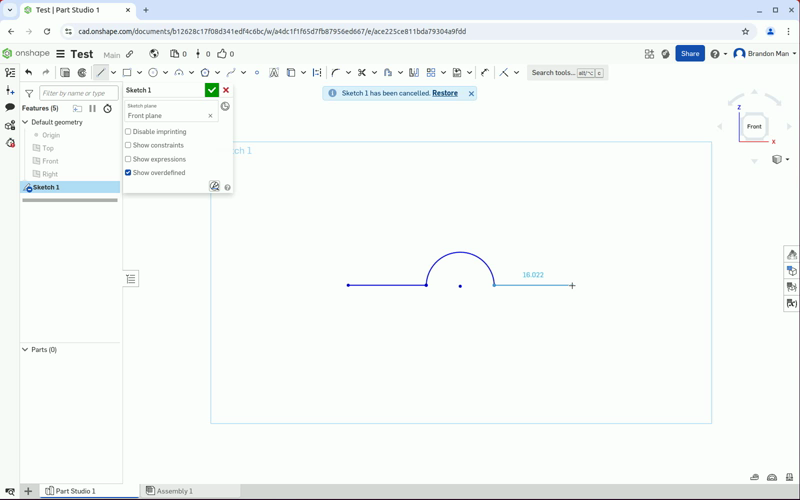
click(572, 285)
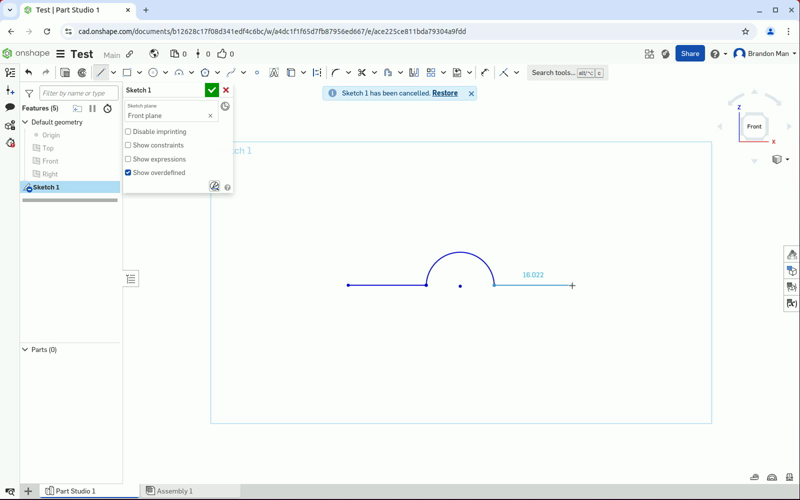
key_up(shift)
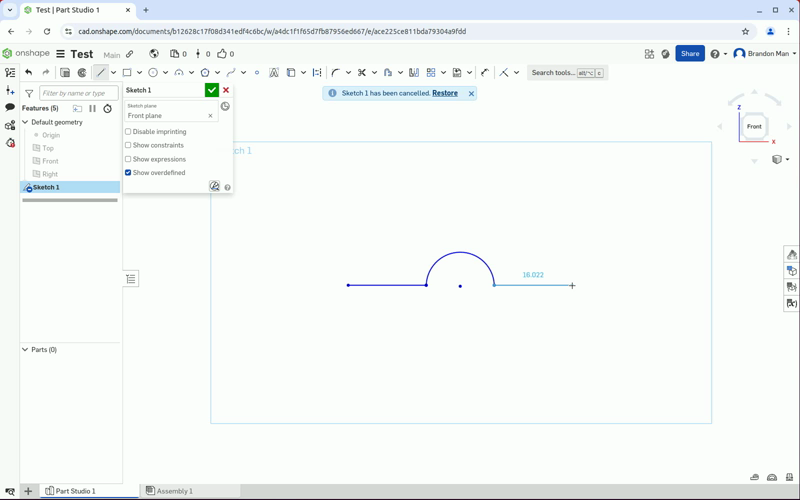
key(esc)
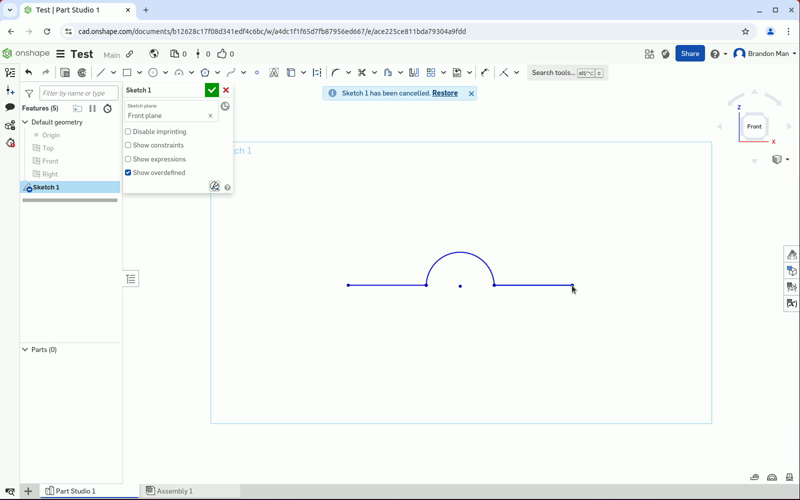
key(a)
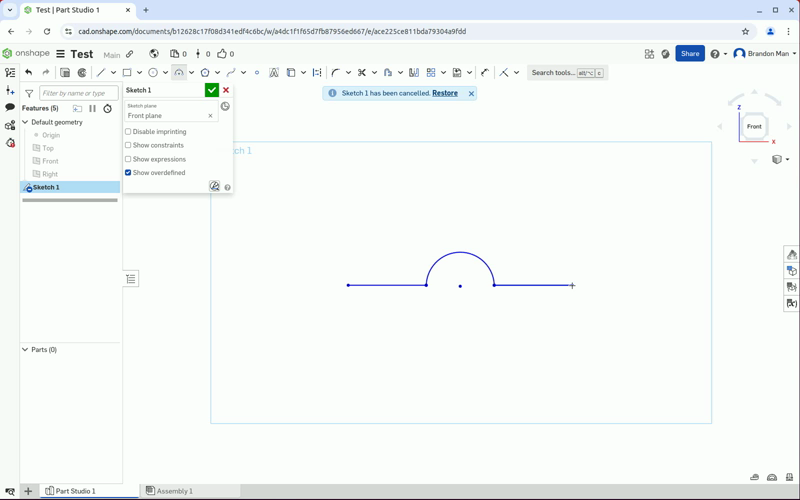
mouse_move(572, 285)
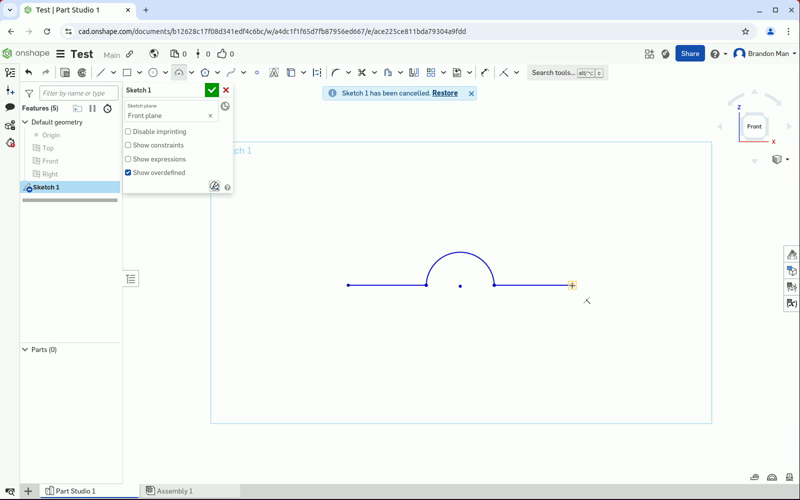
click(572, 285)
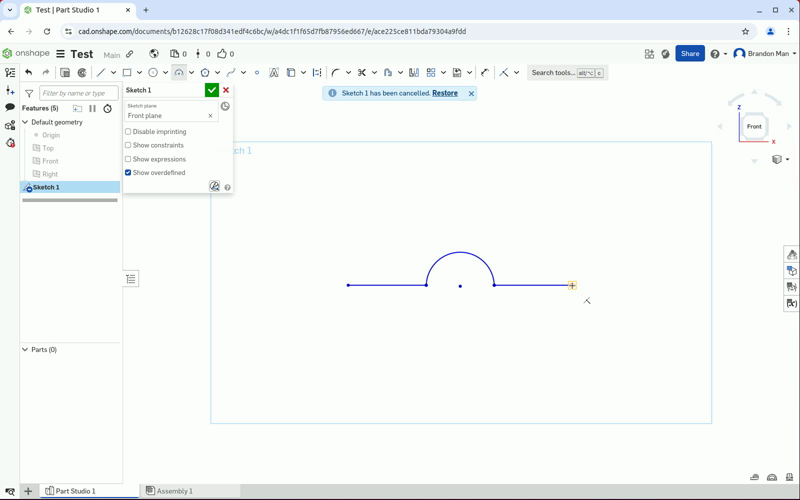
mouse_move(348, 285)
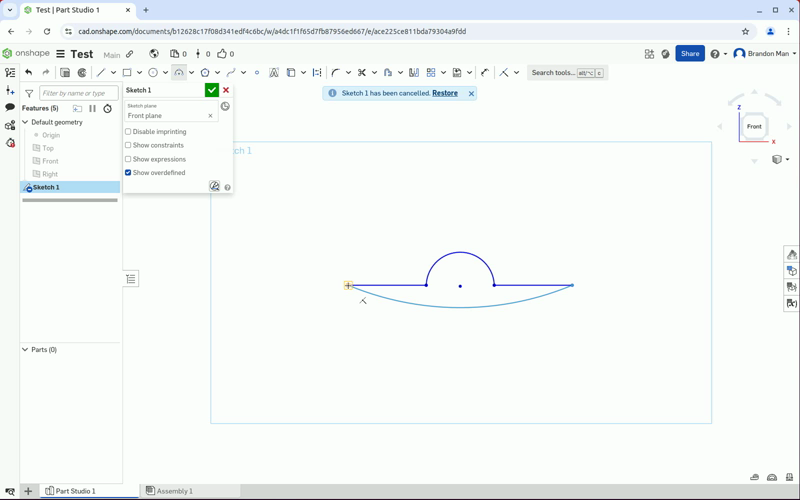
click(348, 285)
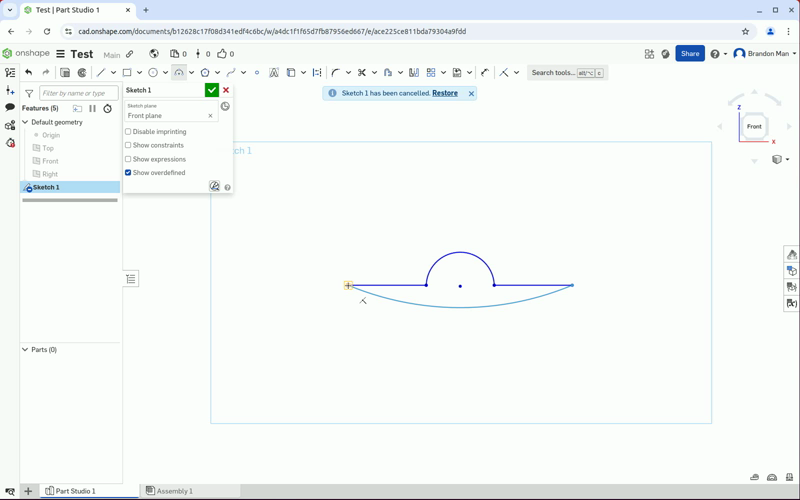
key_down(shift)
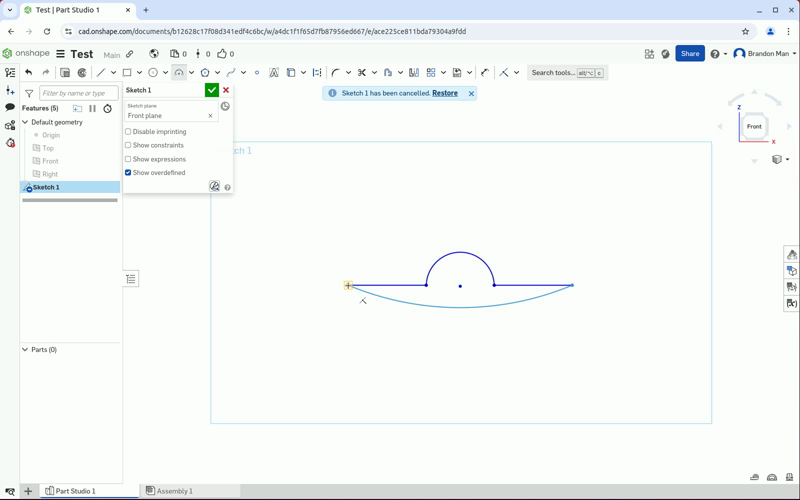
mouse_move(460, 174)
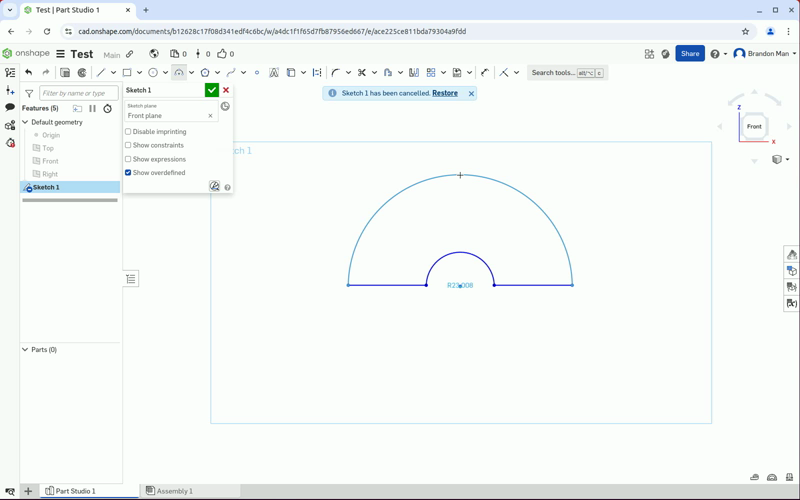
click(460, 174)
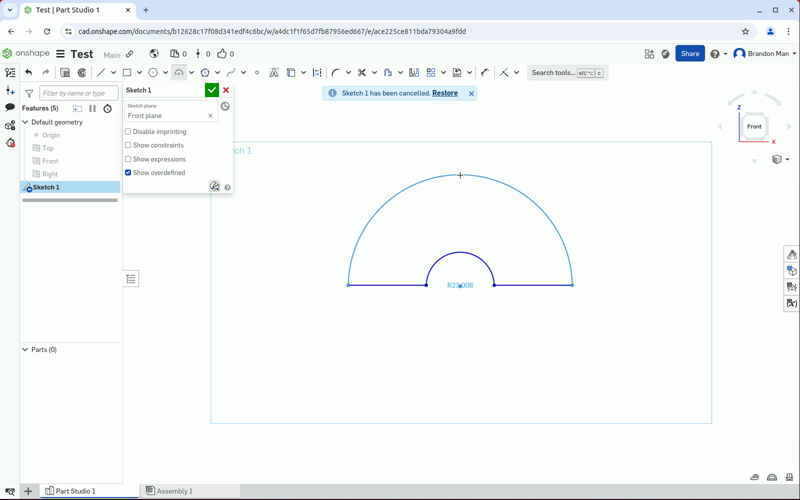
key_up(shift)
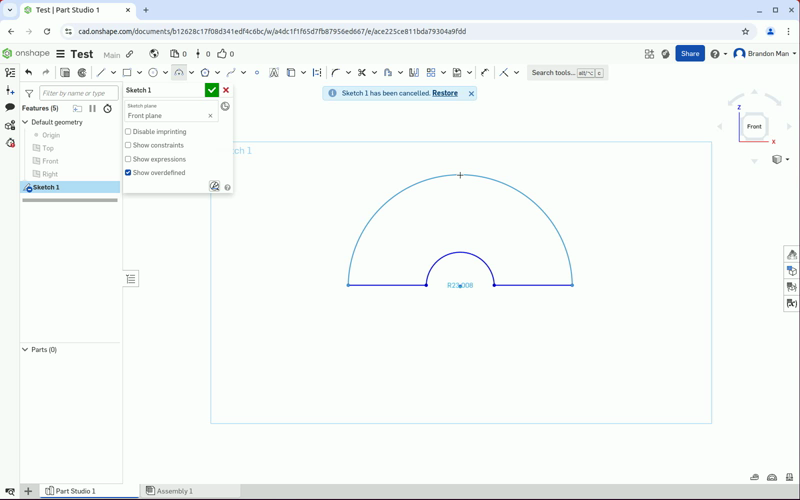
key(esc)
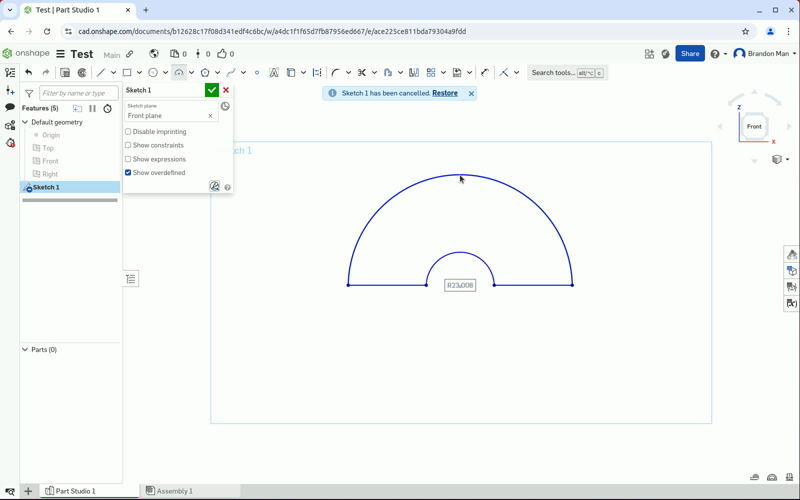
key(c)
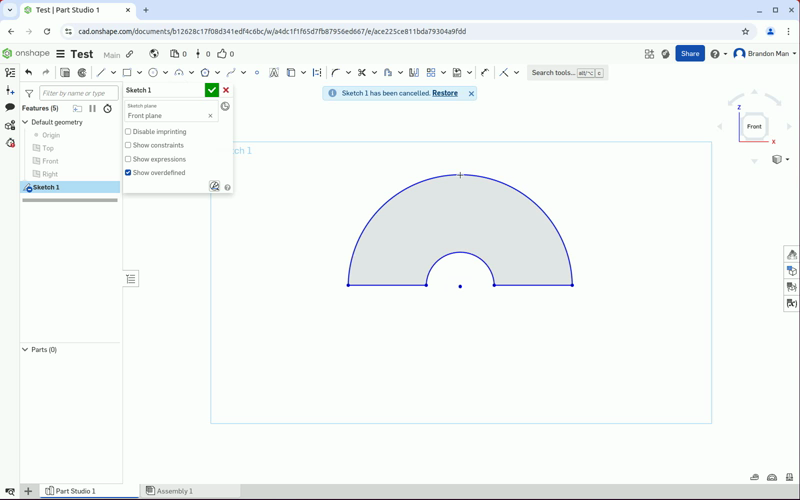
key_down(shift)
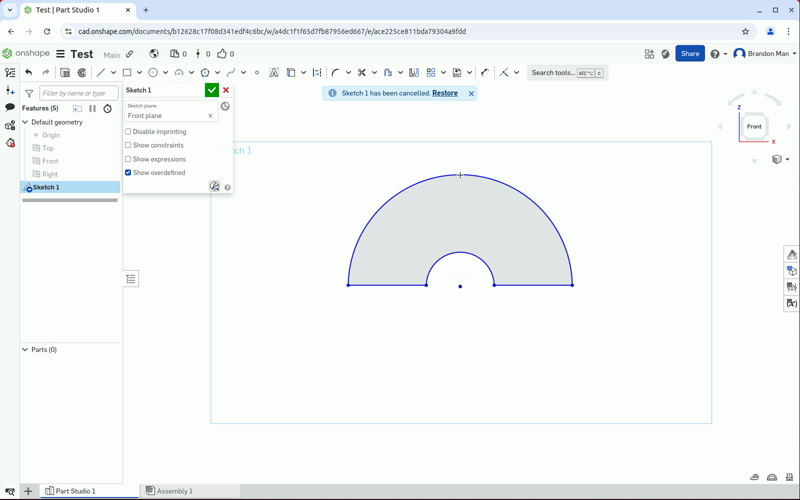
mouse_move(400, 226)
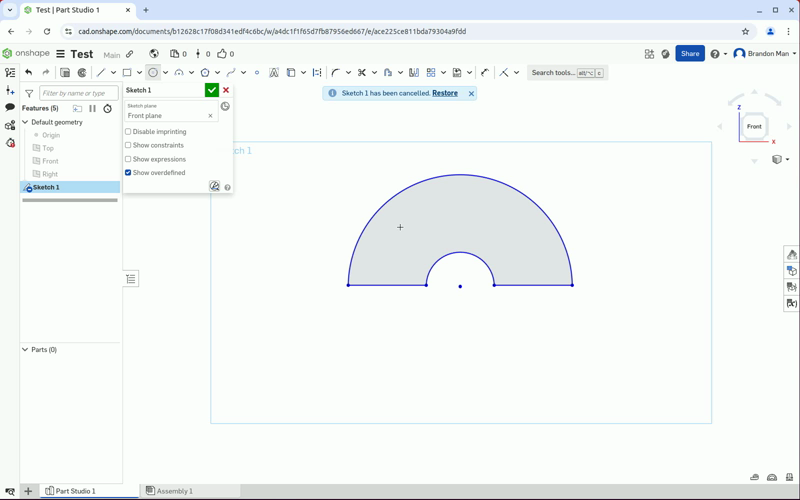
click(400, 226)
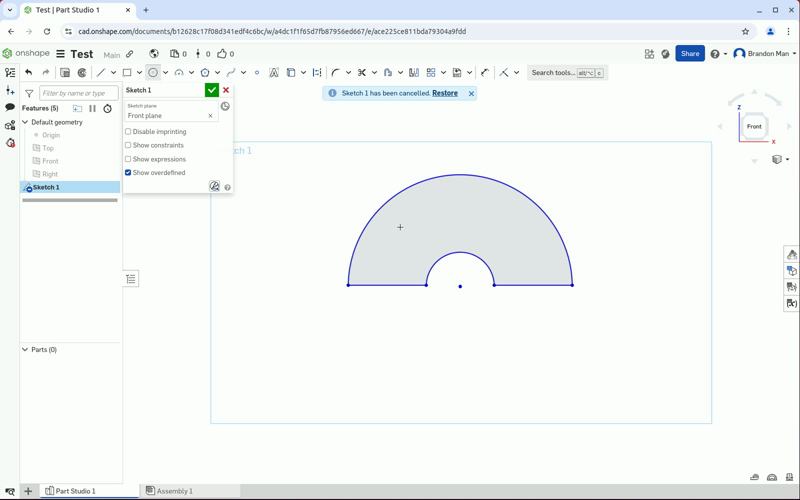
key_up(shift)
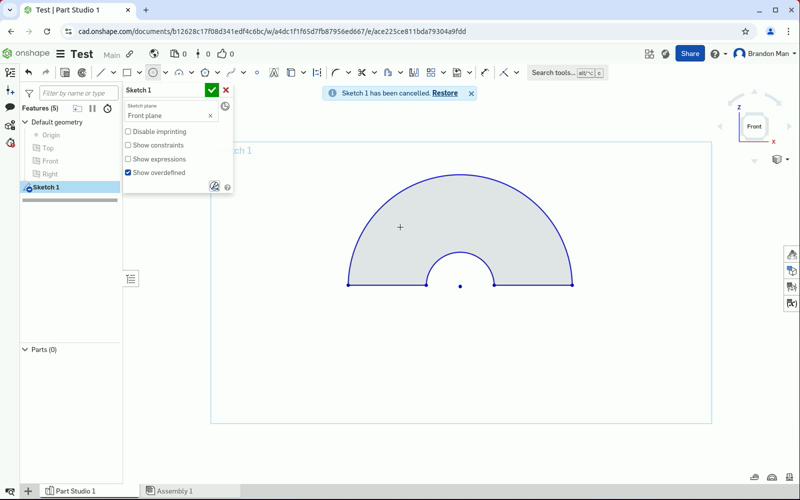
mouse_move(409, 226)
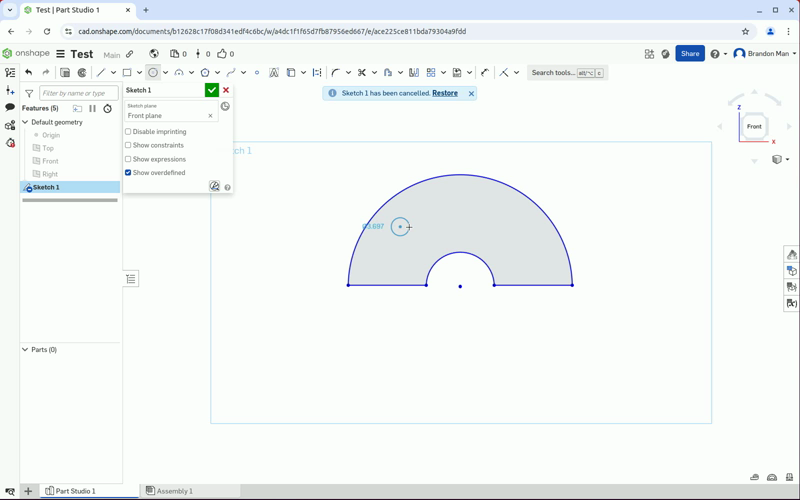
click(409, 226)
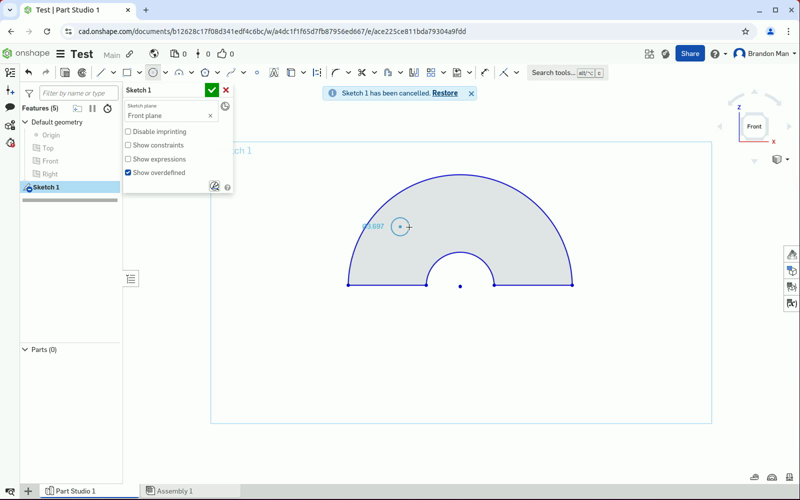
key(esc)
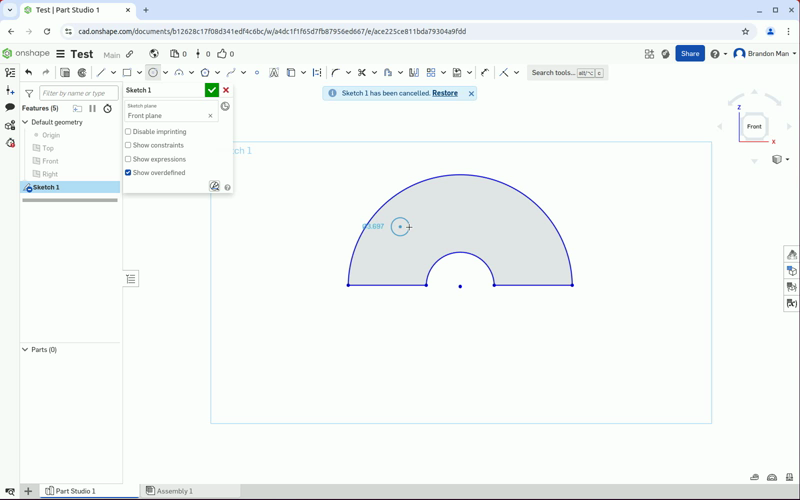
key(c)
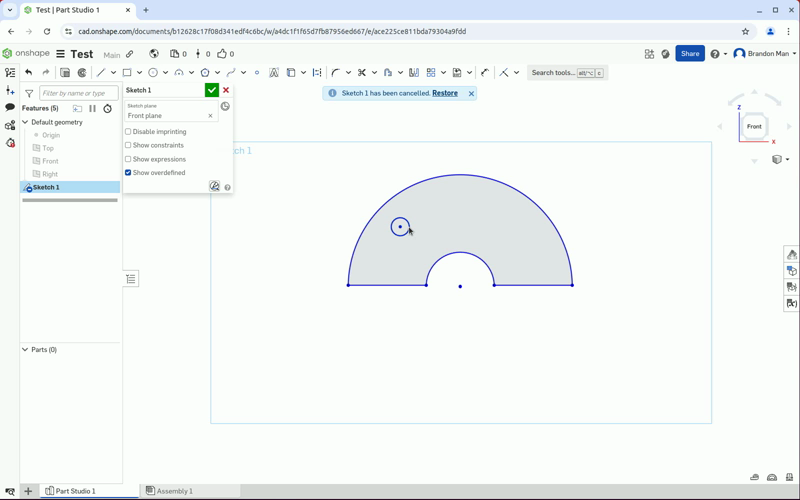
key_down(shift)
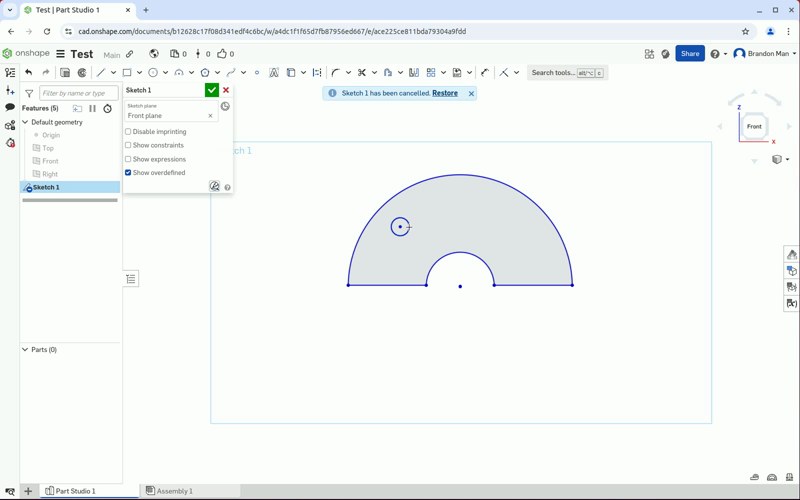
mouse_move(520, 226)
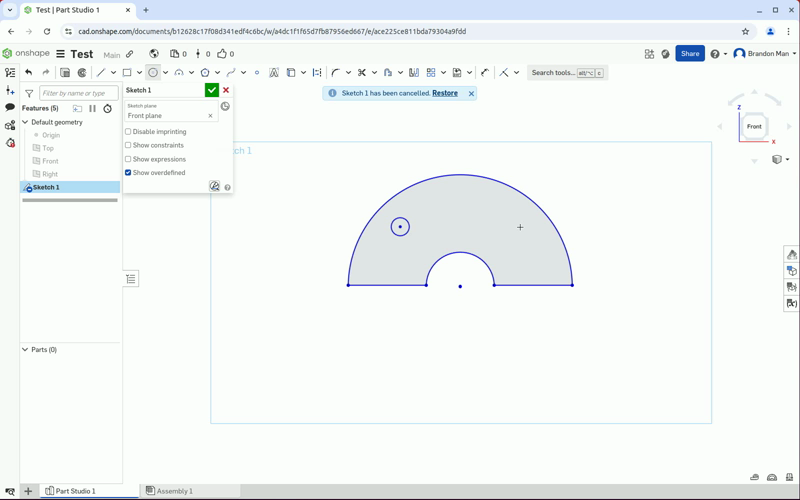
click(520, 226)
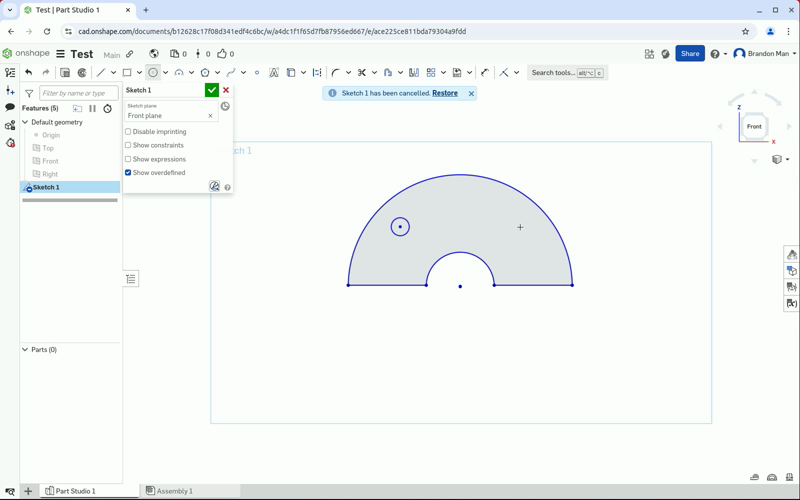
key_up(shift)
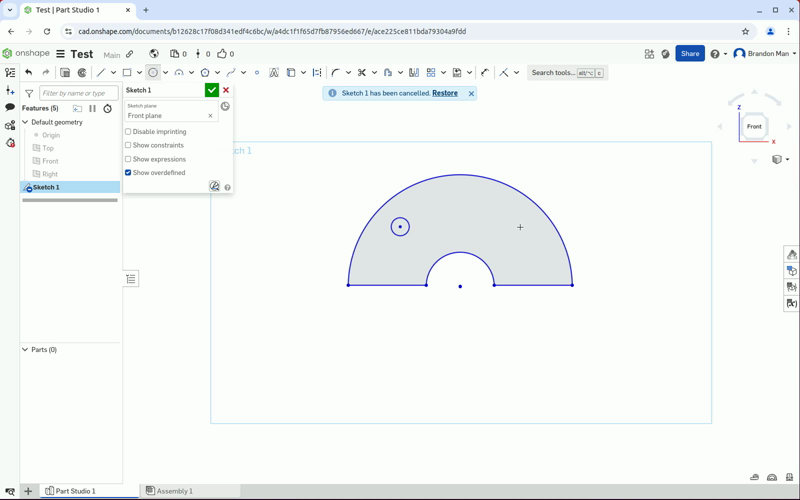
mouse_move(529, 226)
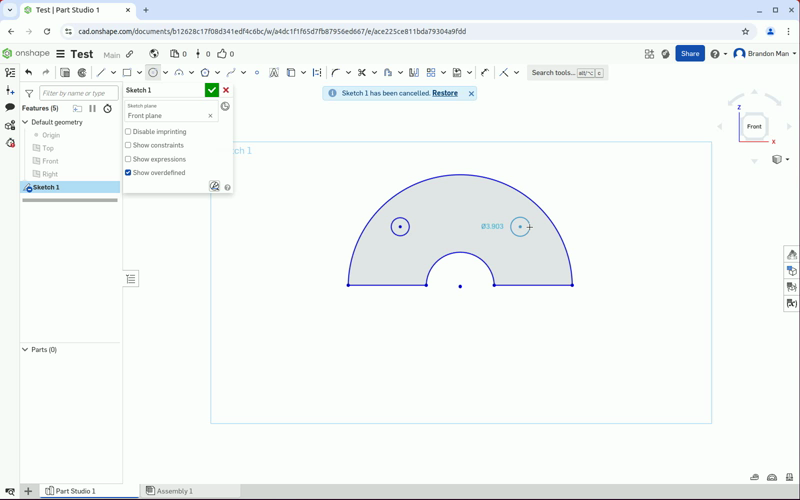
click(529, 226)
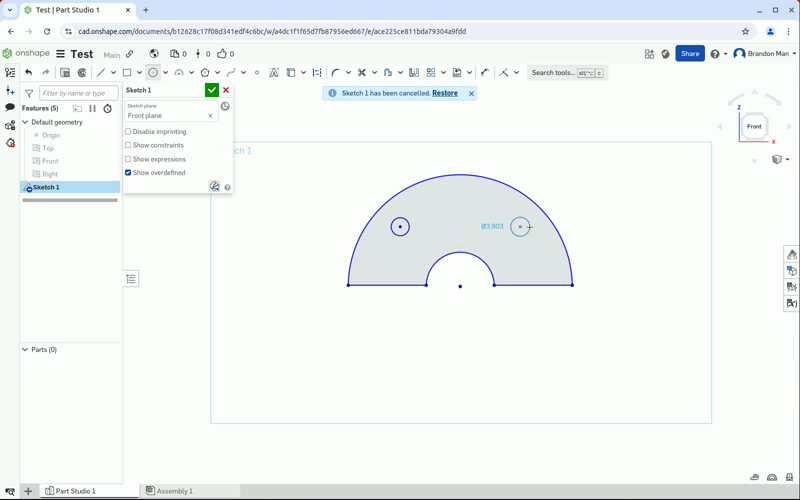
key(esc)
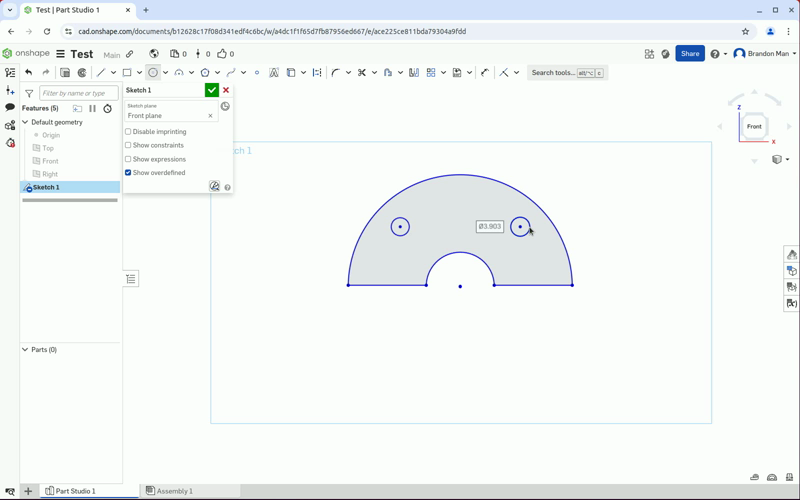
mouse_move(499, 208)
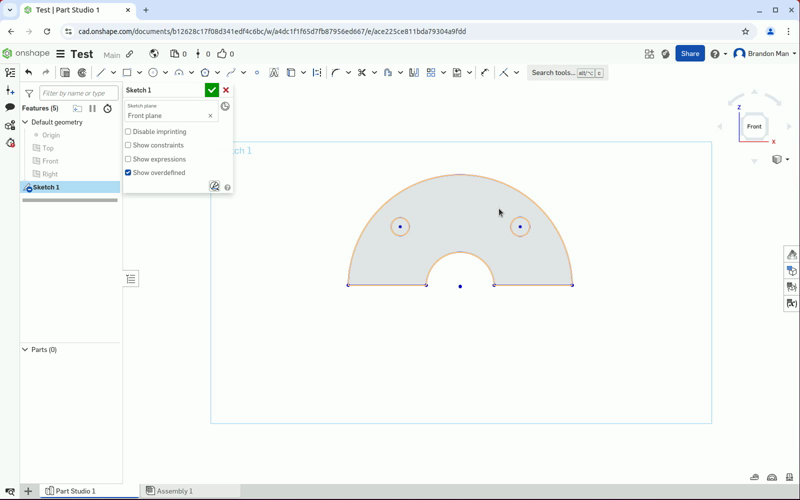
click(499, 208)
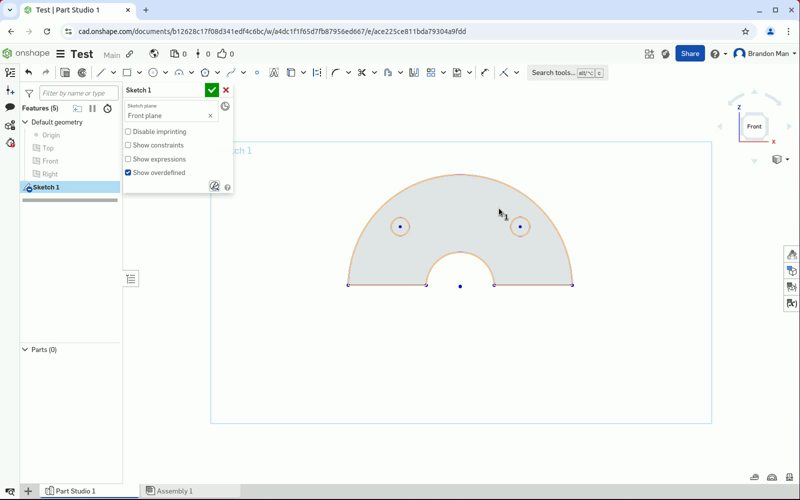
mouse_move(73, 352)
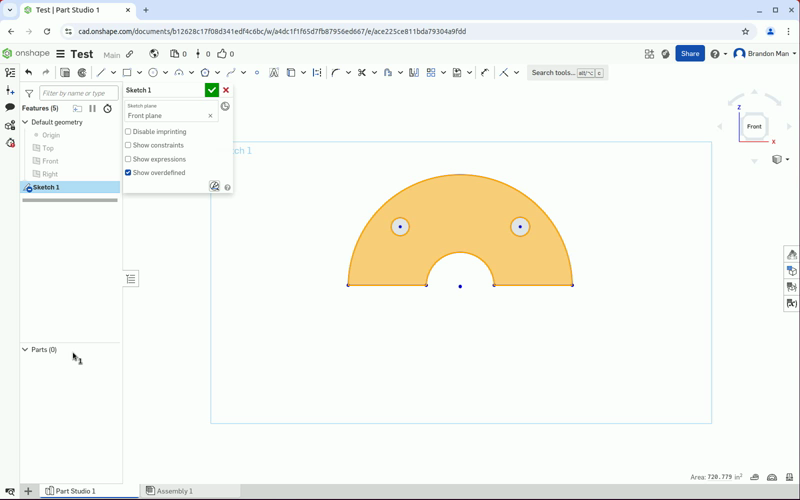
key(shift+y)
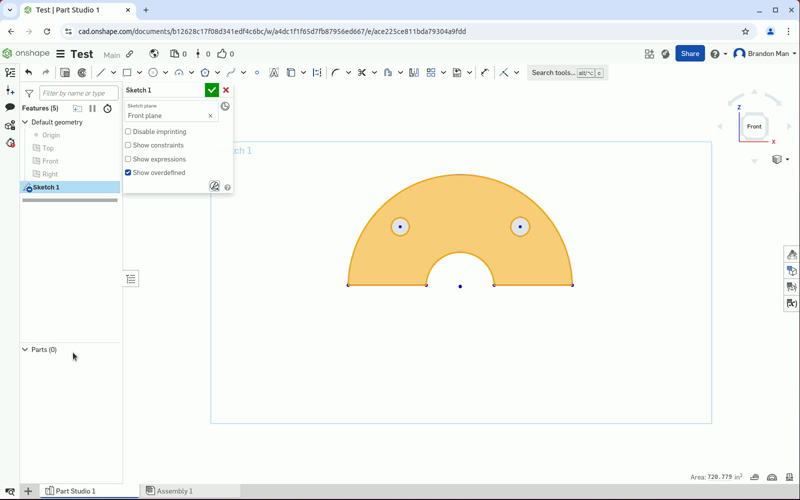
key(shift+e)
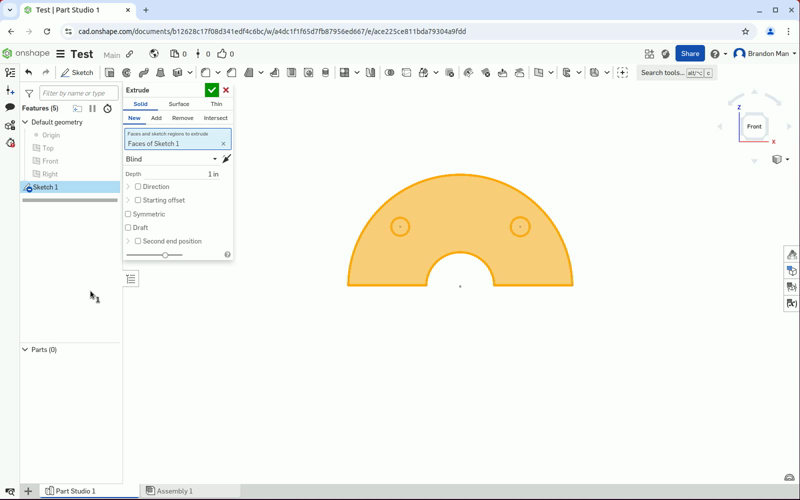
mouse_move(143, 106)
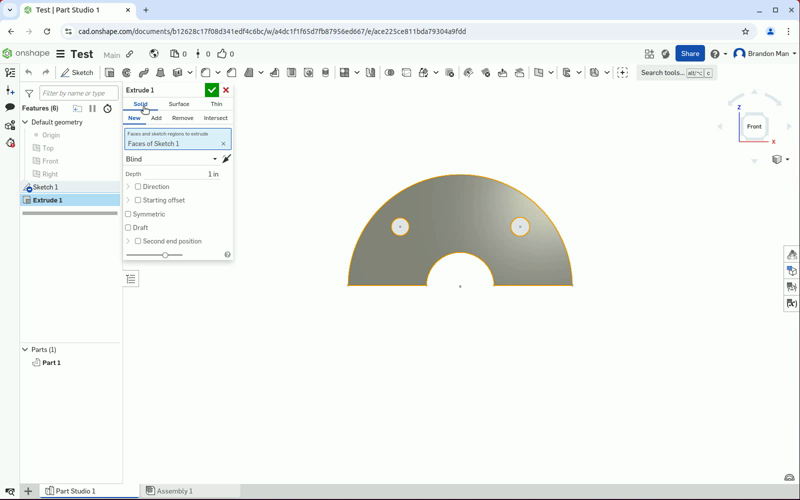
click(143, 106)
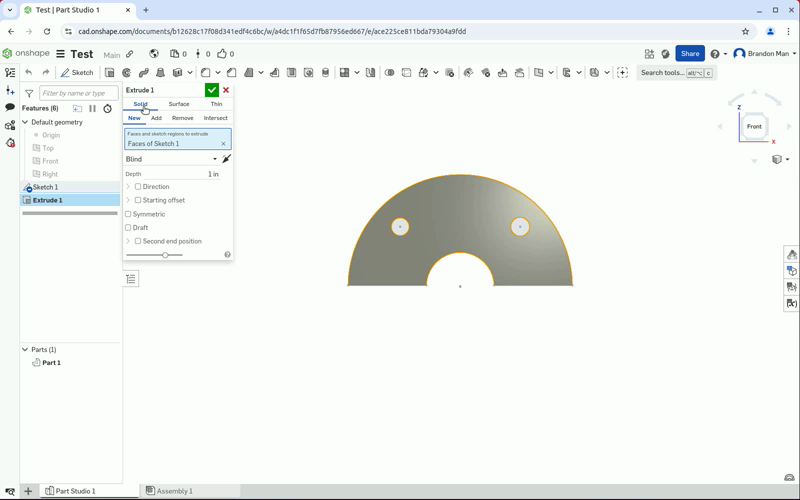
mouse_move(137, 120)
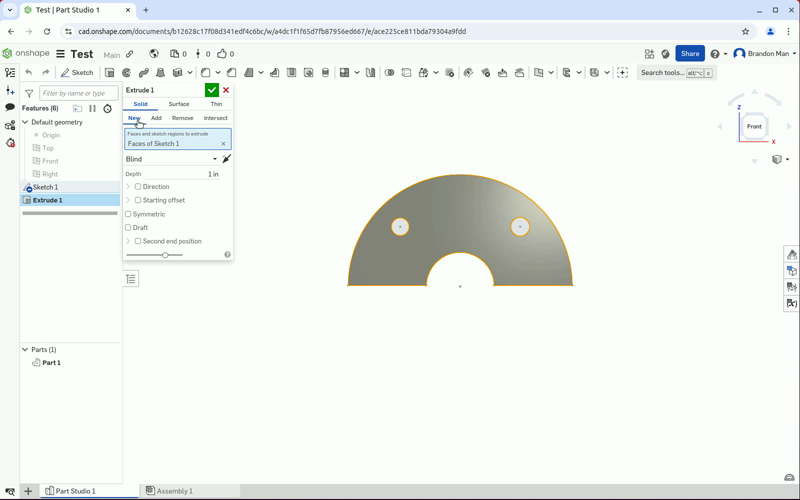
click(137, 120)
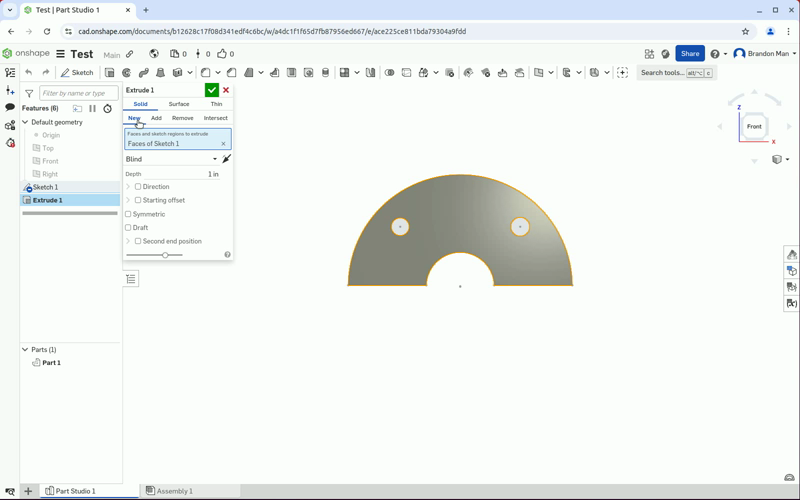
key(tab, 4)
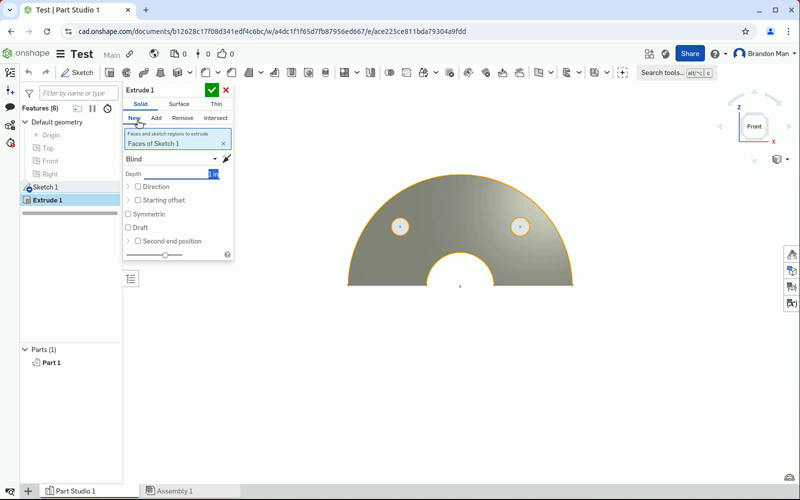
text(2.889)
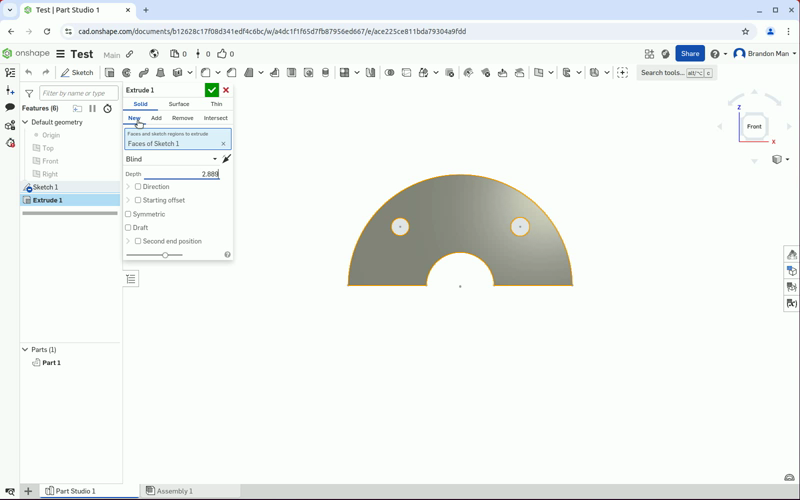
key(enter)
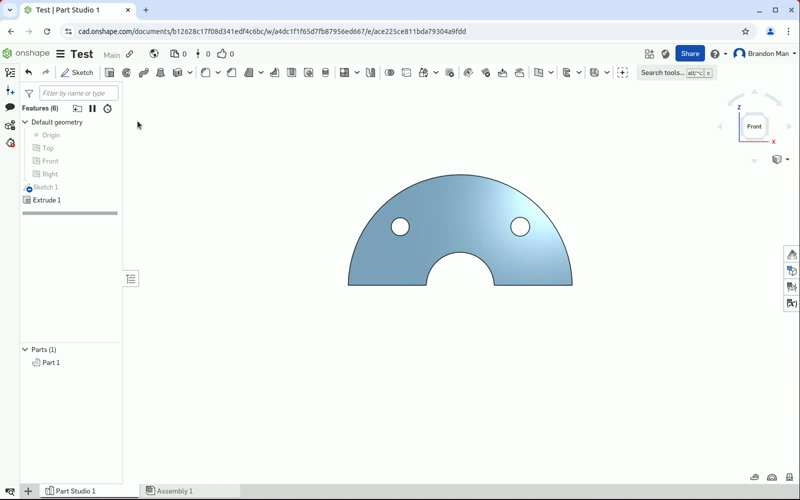
key(shift+h)
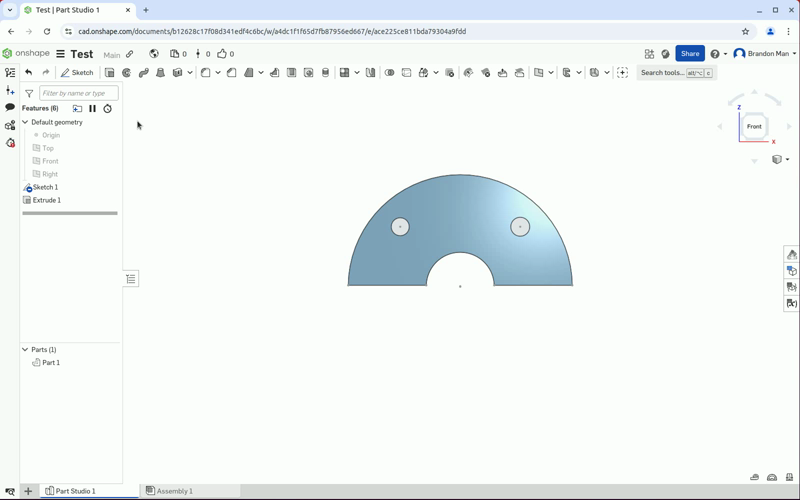
key(shift+h)
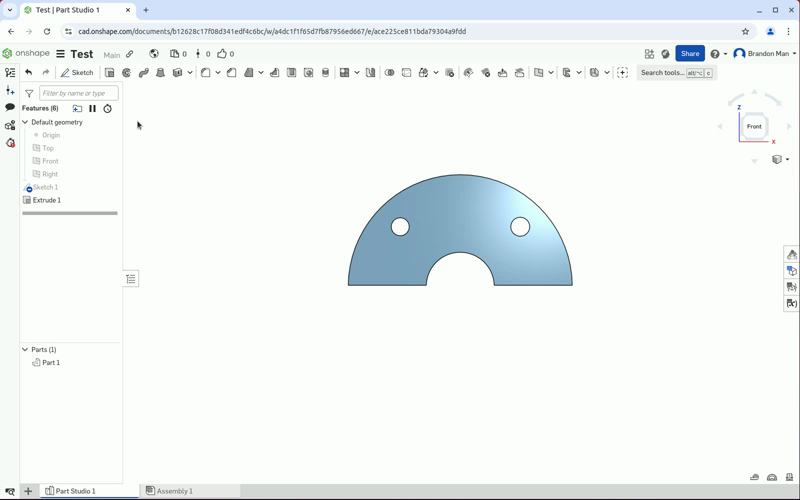
mouse_move(73, 189)
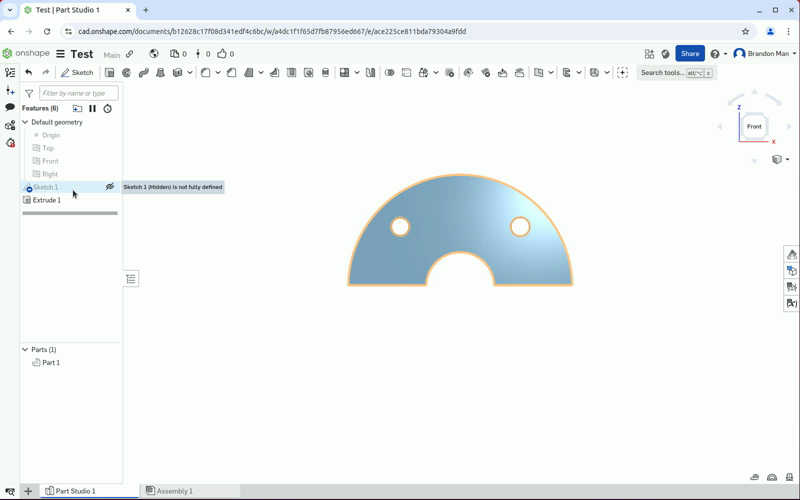
click(73, 189)
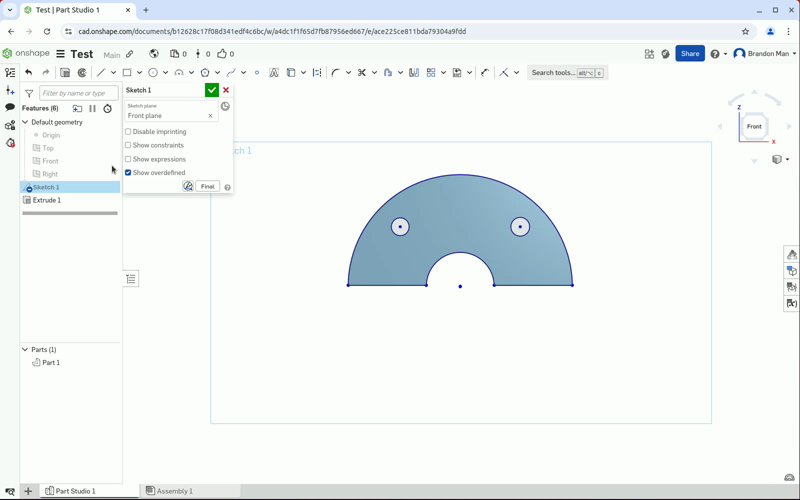
mouse_move(229, 92)
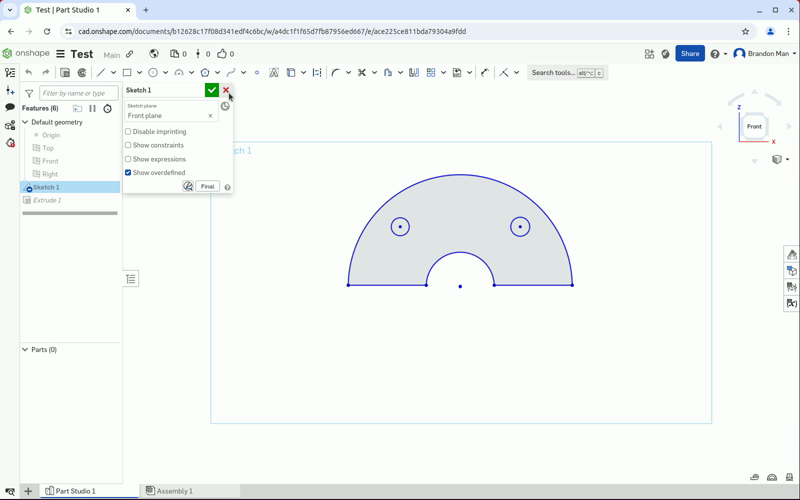
click(229, 92)
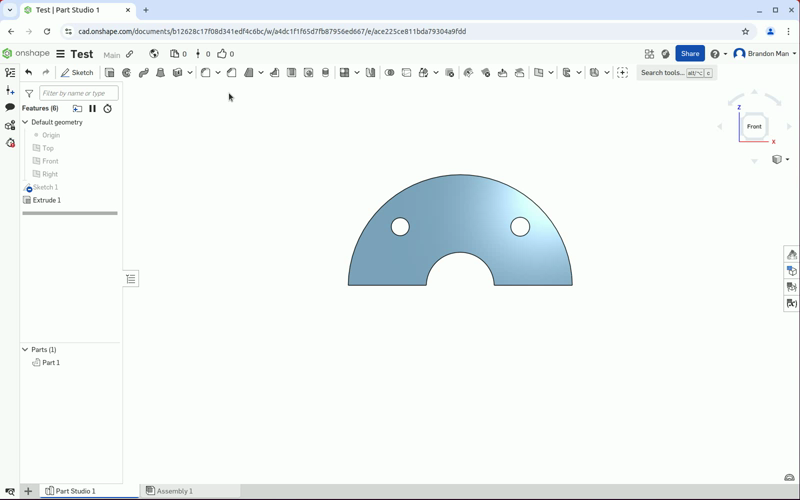
mouse_move(541, 75)
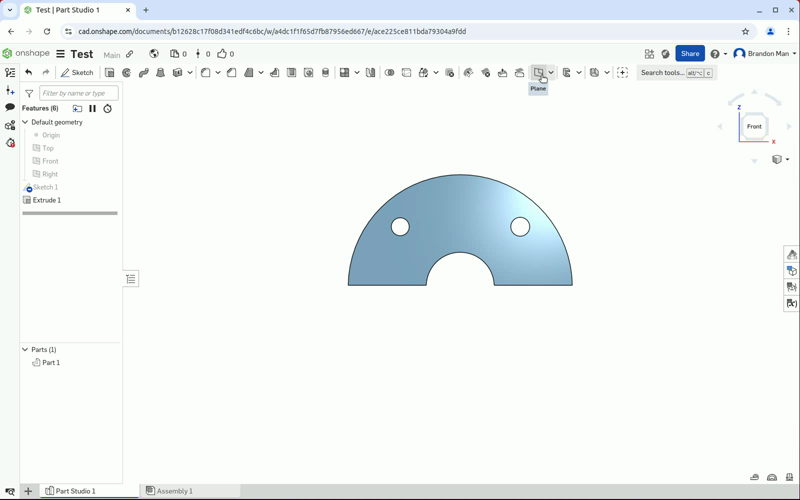
click(541, 75)
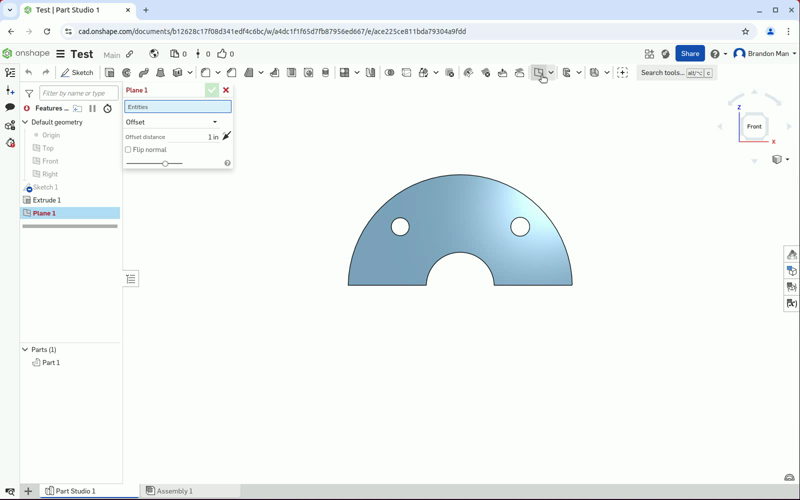
mouse_move(73, 163)
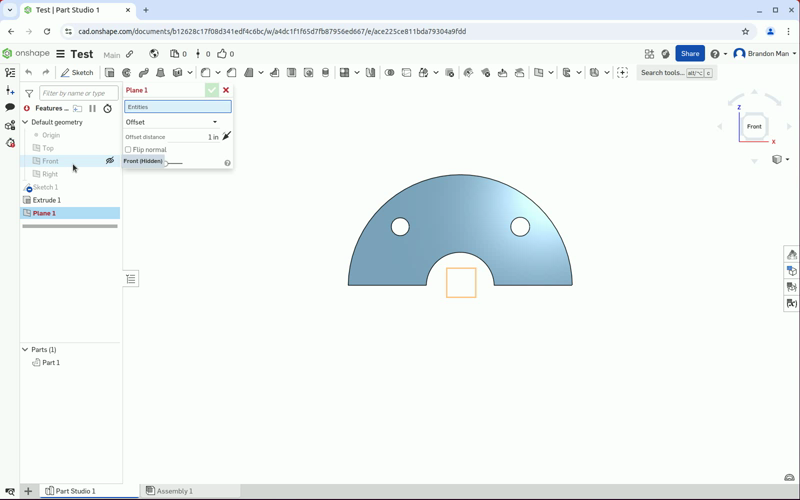
click(73, 163)
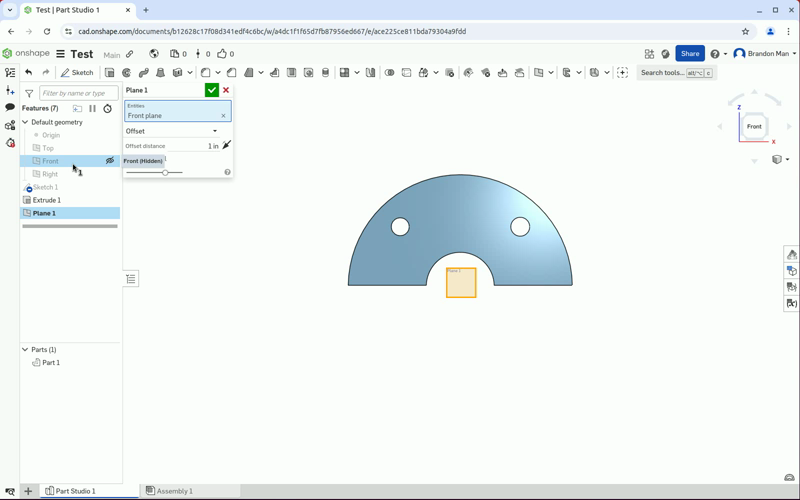
key(tab, 2)
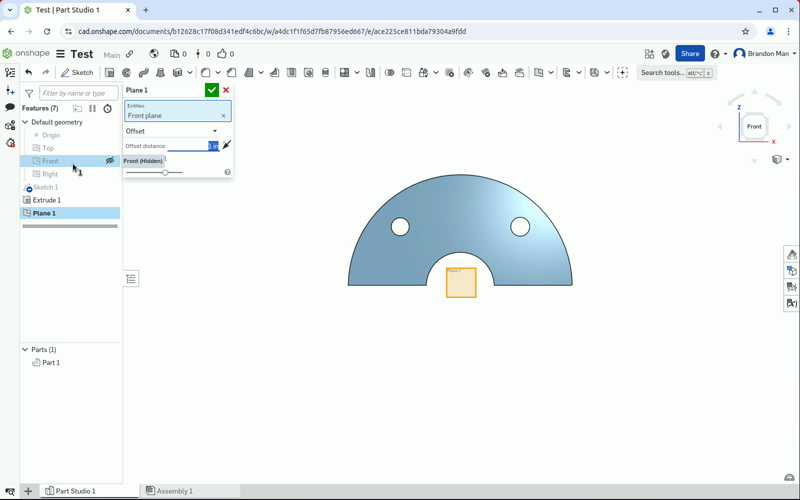
text(2.896)
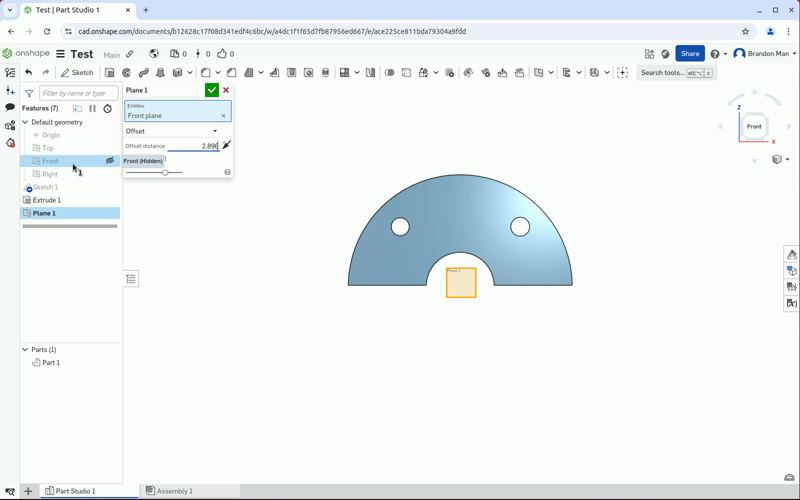
key(enter, 2)
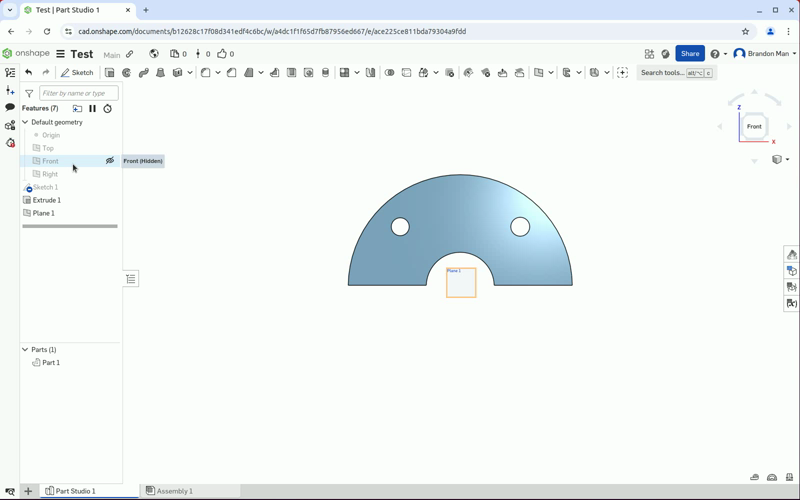
key(shift+s)
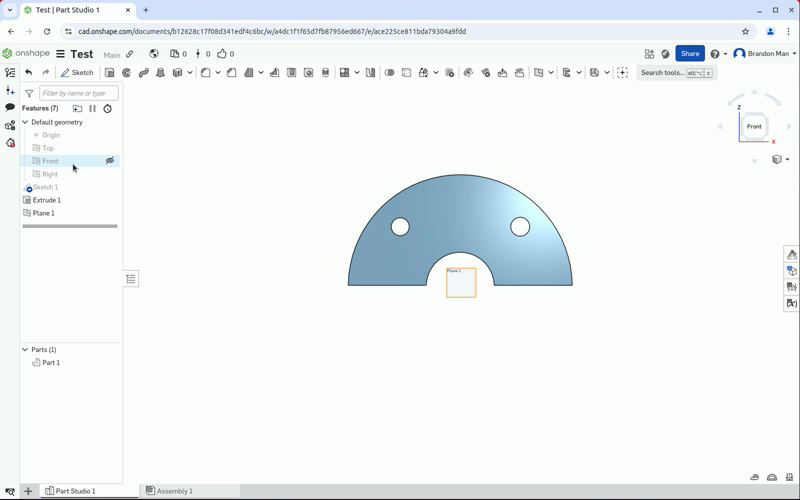
mouse_move(73, 215)
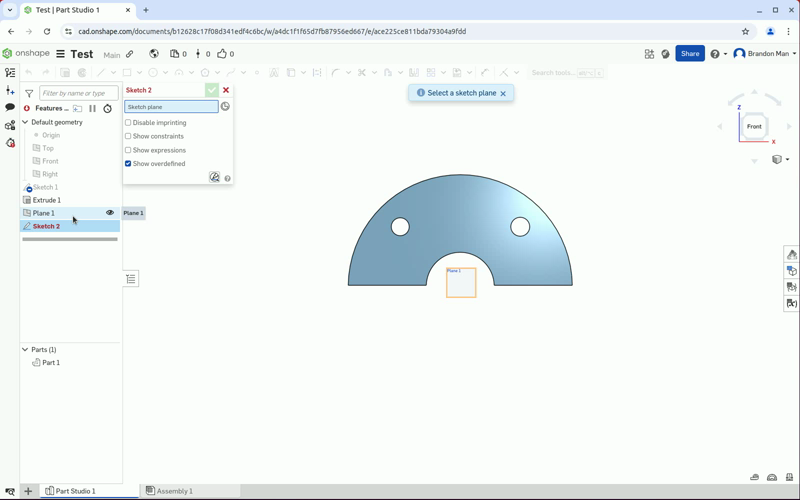
click(73, 215)
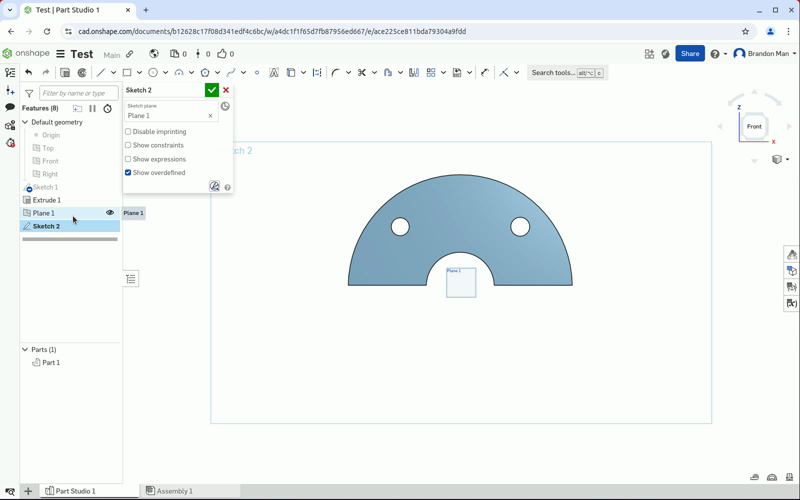
mouse_move(73, 352)
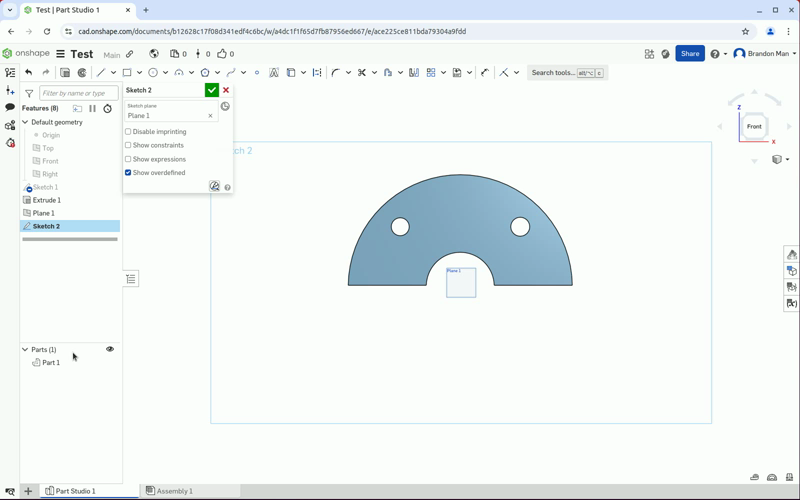
key(y)
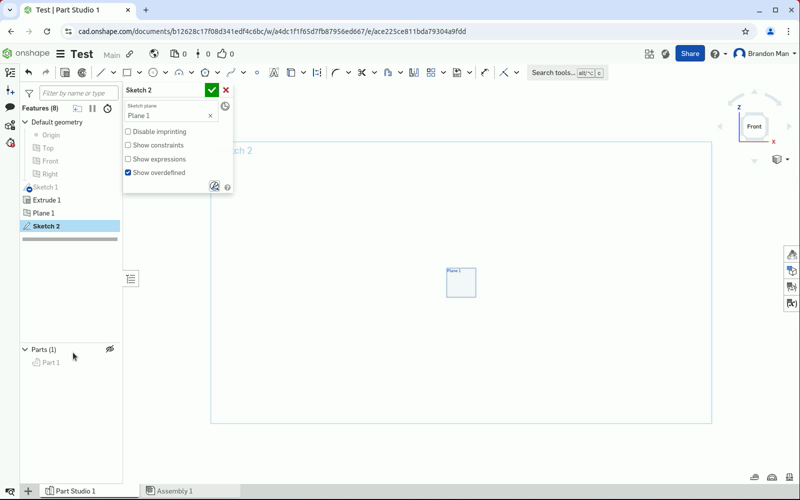
key(l)
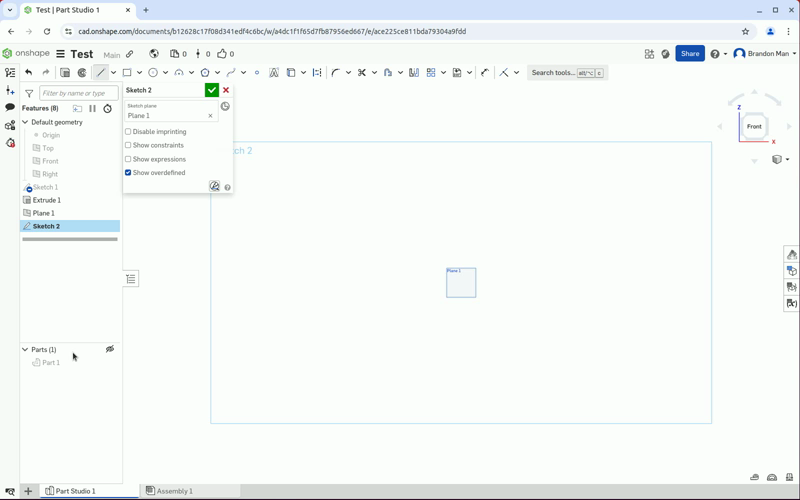
key_down(shift)
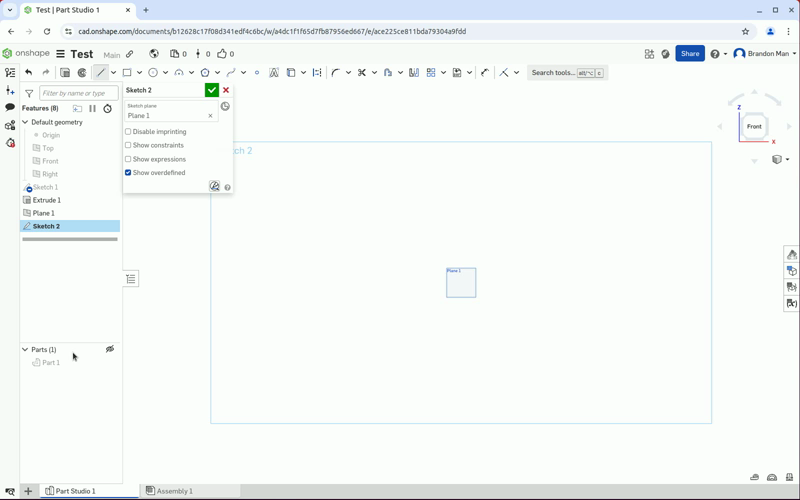
mouse_move(416, 285)
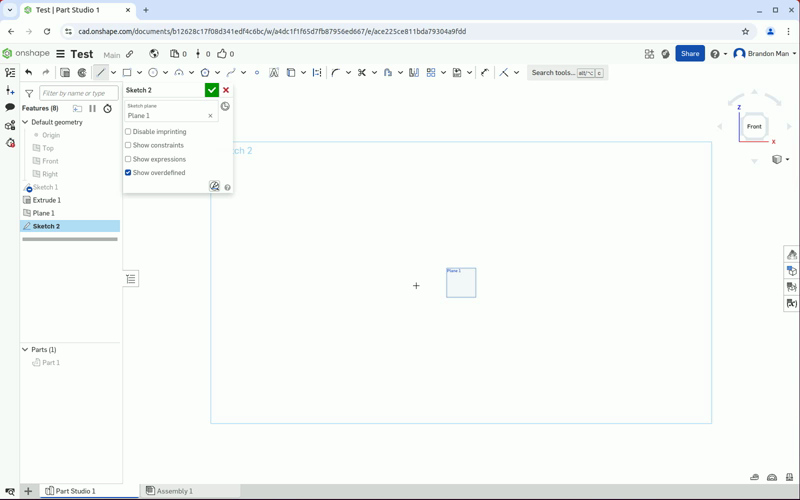
click(416, 285)
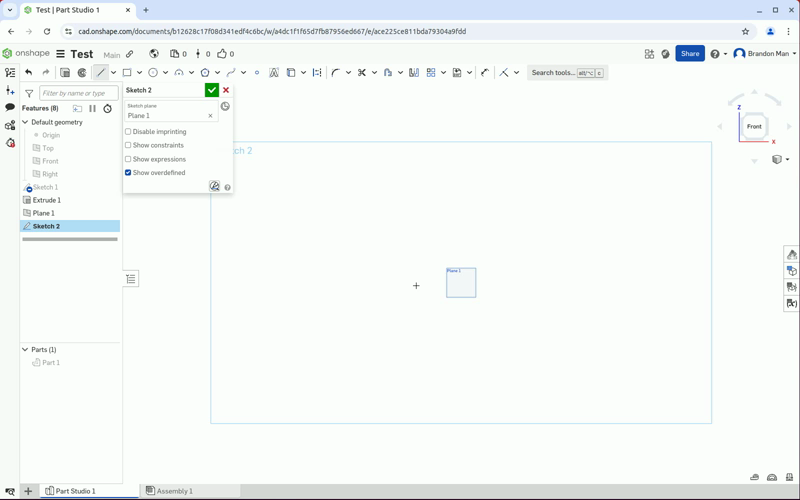
key_up(shift)
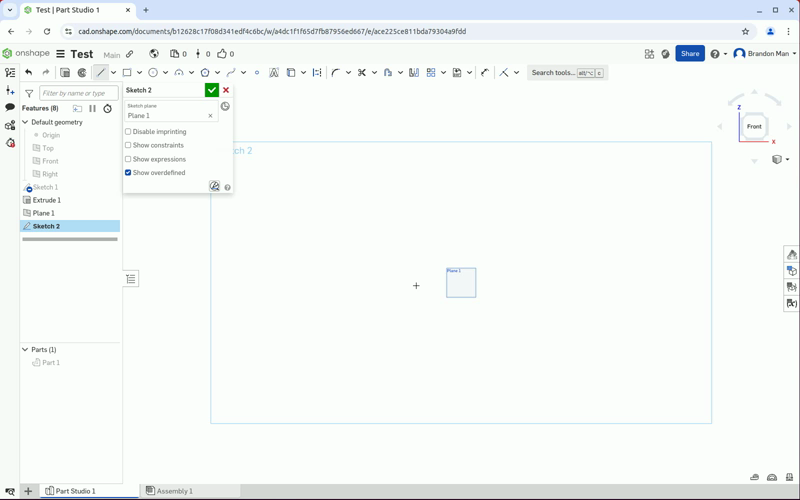
key_down(shift)
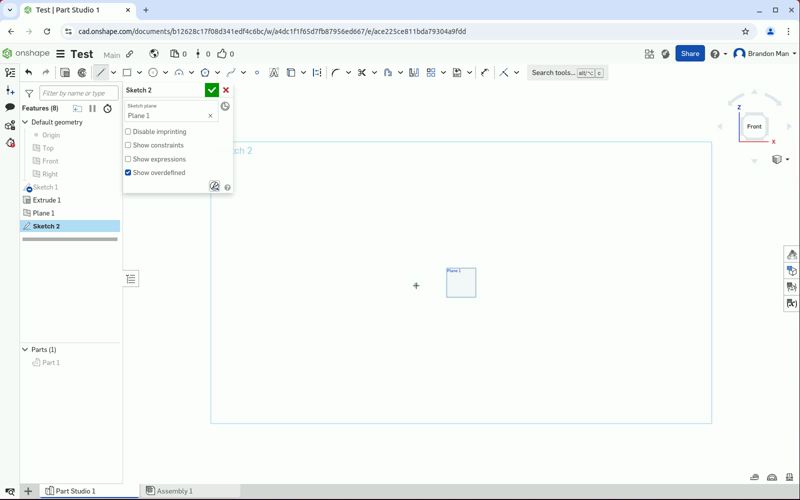
mouse_move(446, 285)
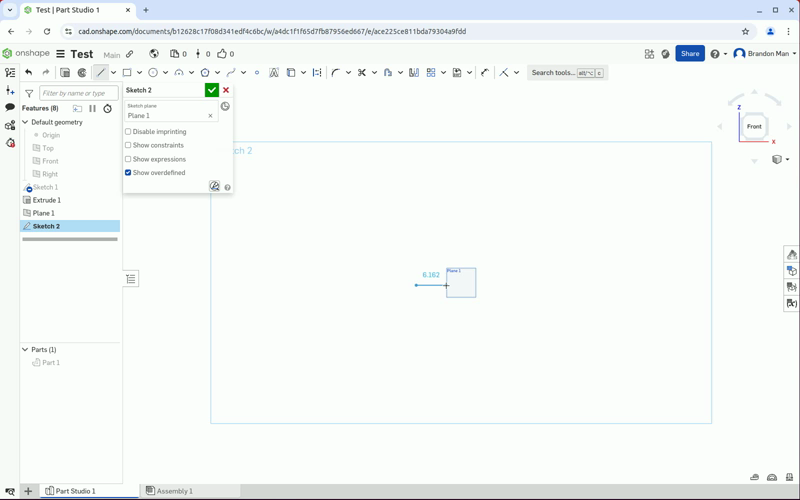
mouse_move(425, 285)
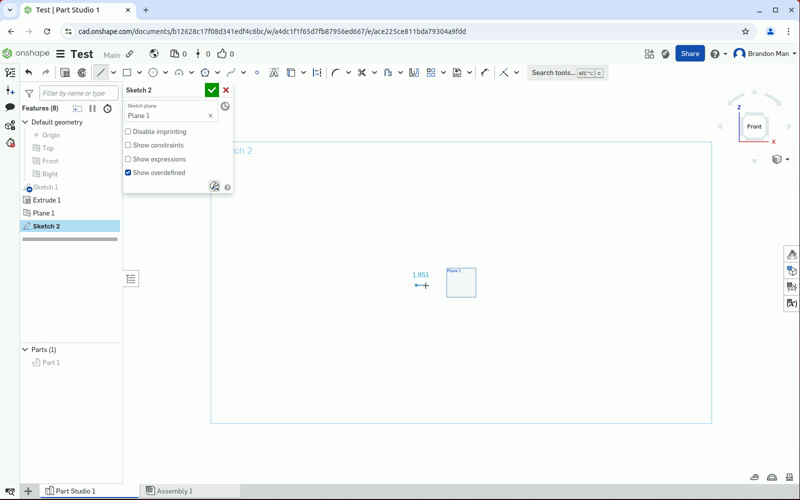
click(425, 285)
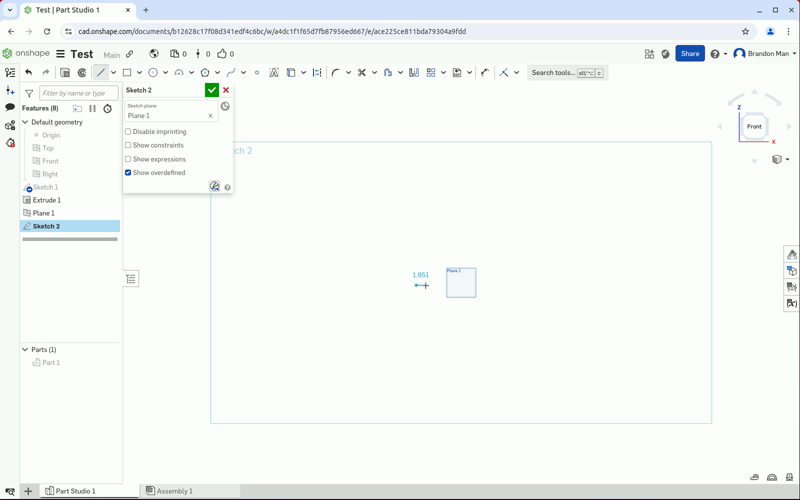
key_up(shift)
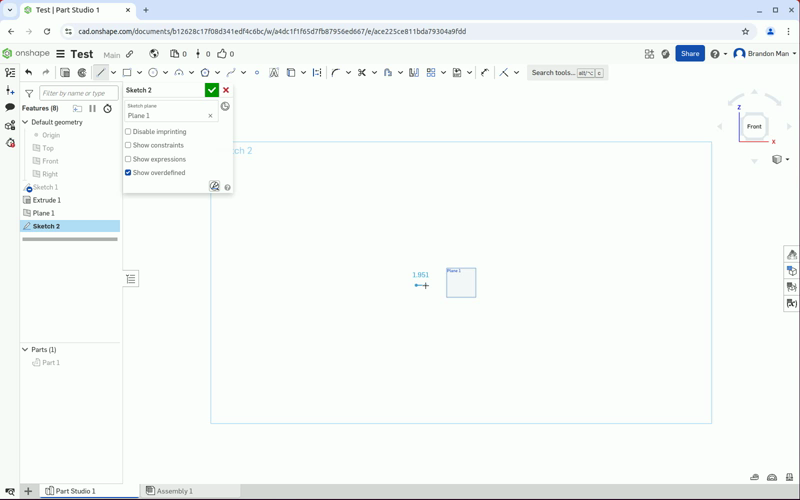
key(esc)
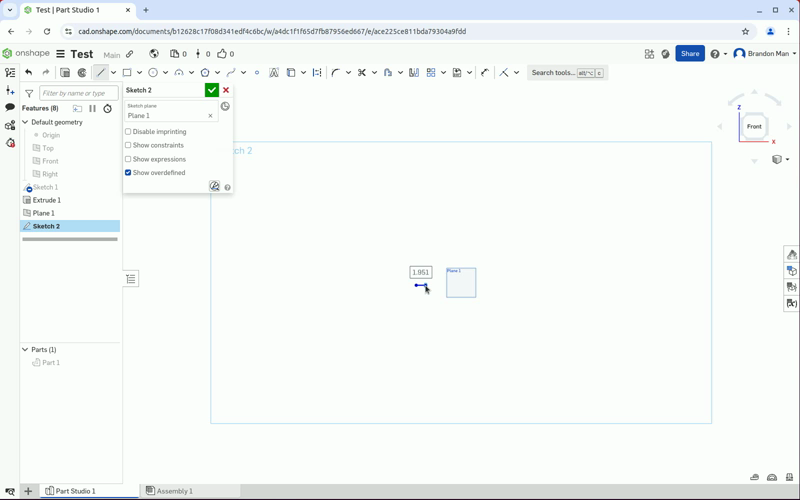
key(a)
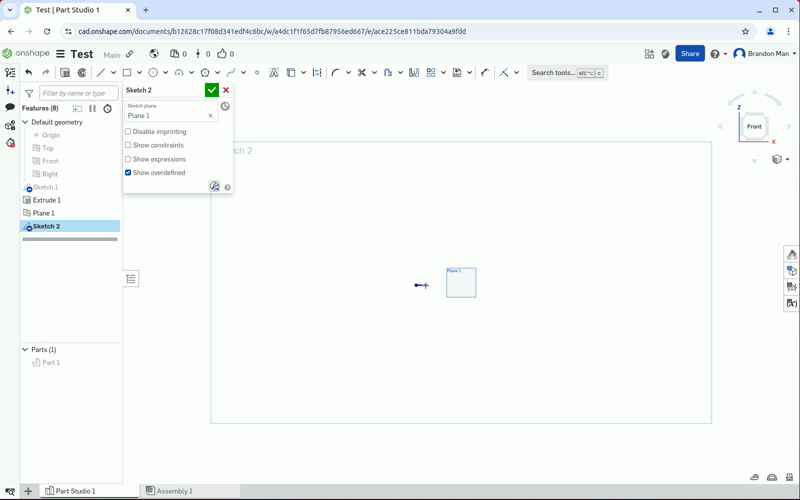
mouse_move(425, 285)
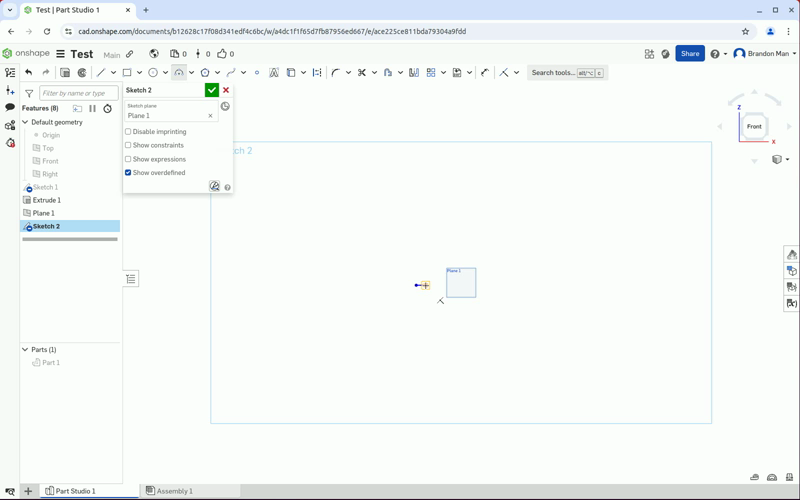
click(425, 285)
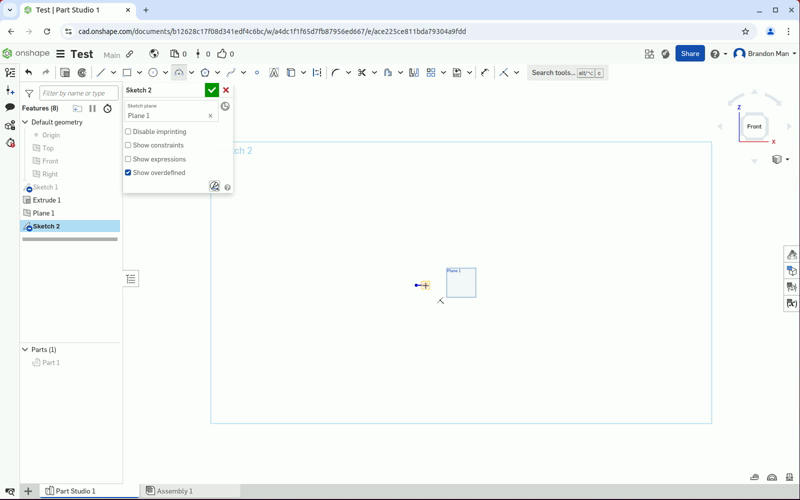
key_down(shift)
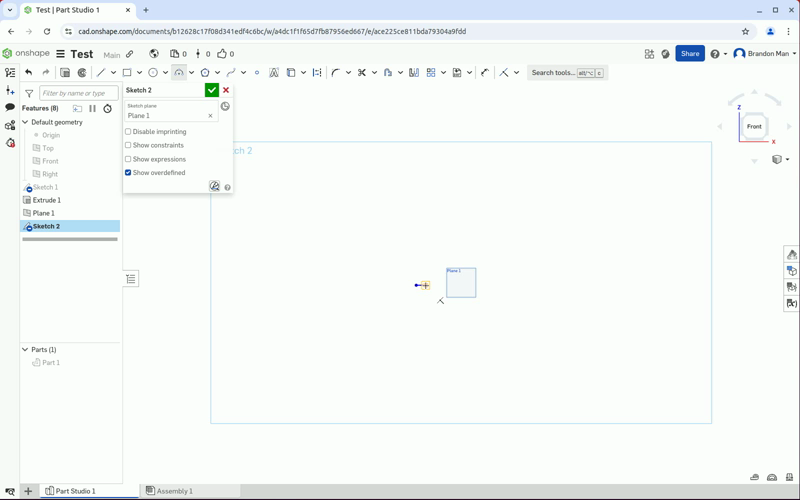
mouse_move(497, 285)
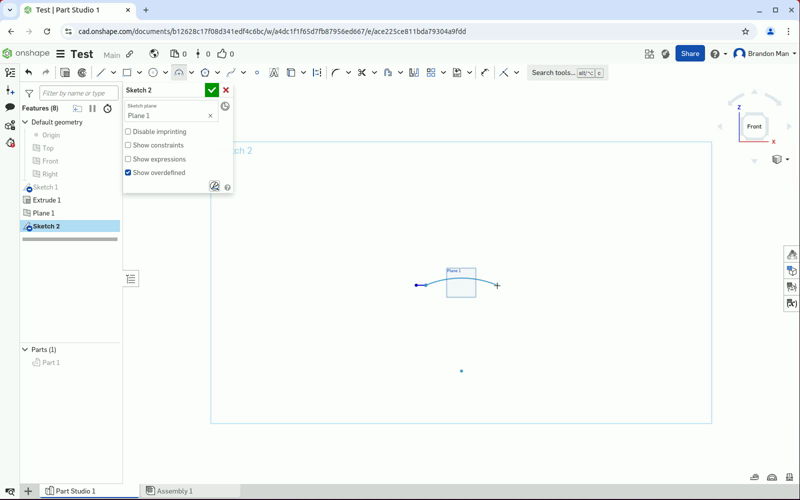
click(497, 285)
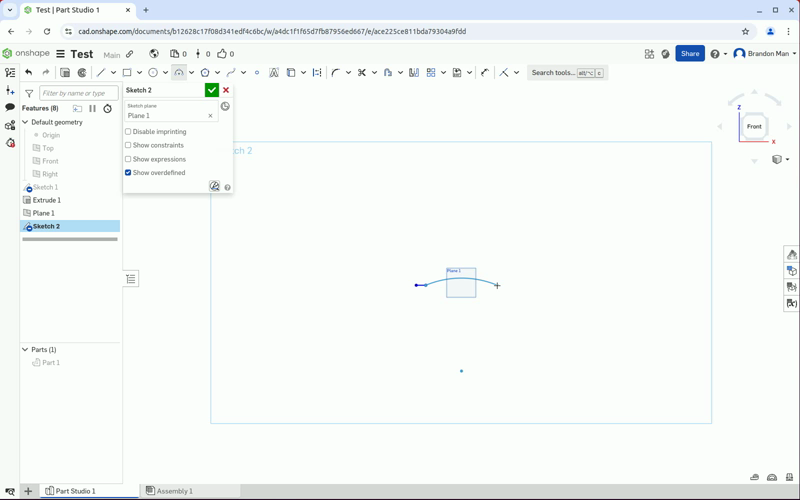
mouse_move(461, 250)
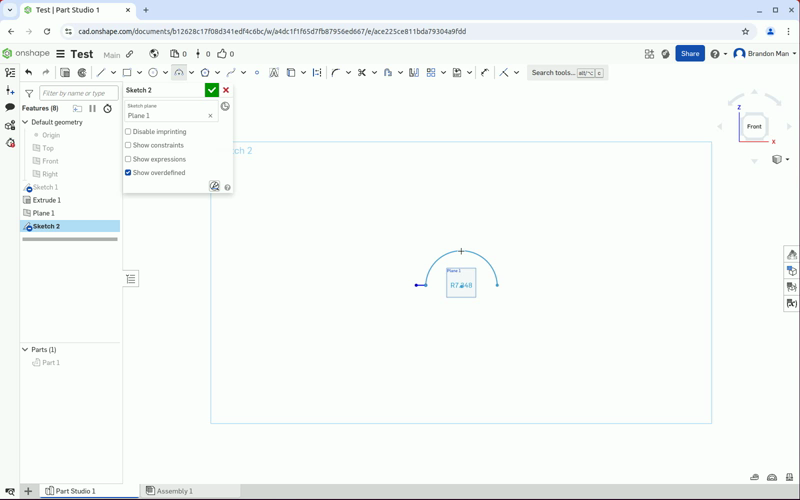
click(461, 250)
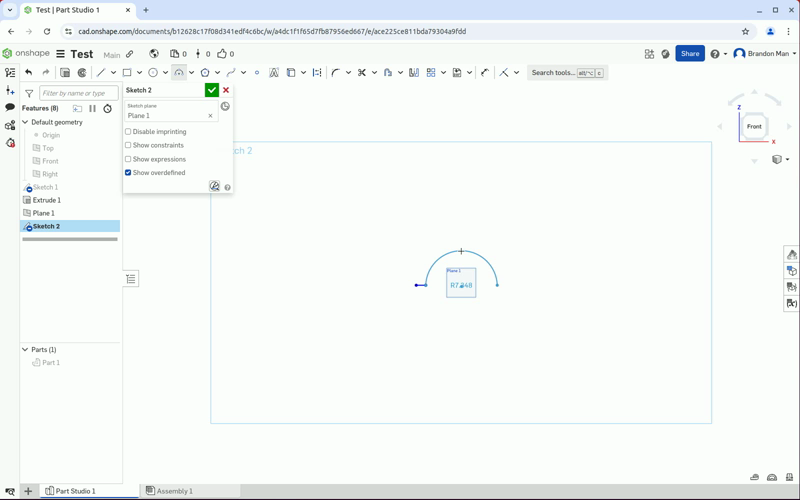
key_up(shift)
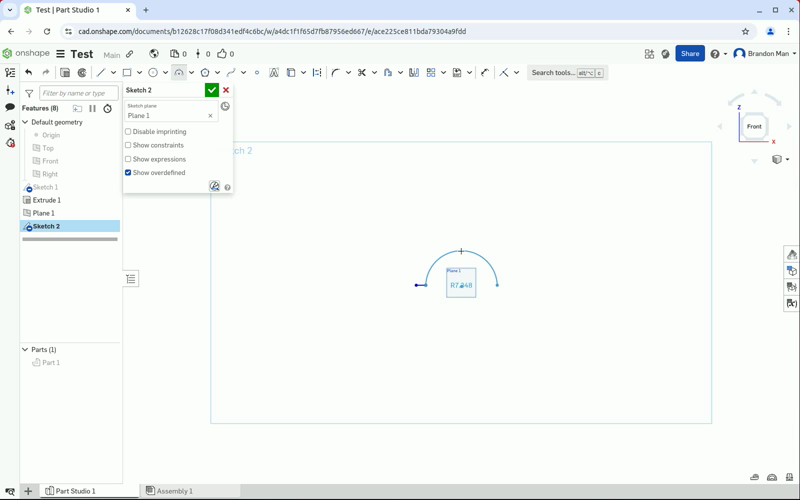
key(esc)
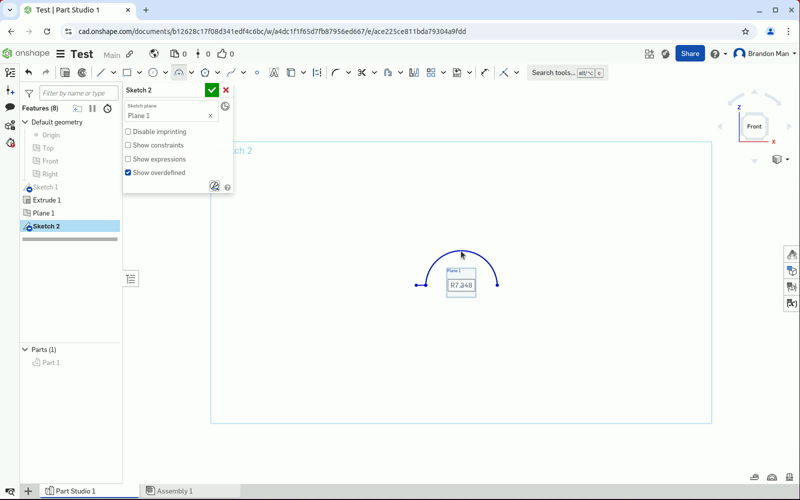
key(l)
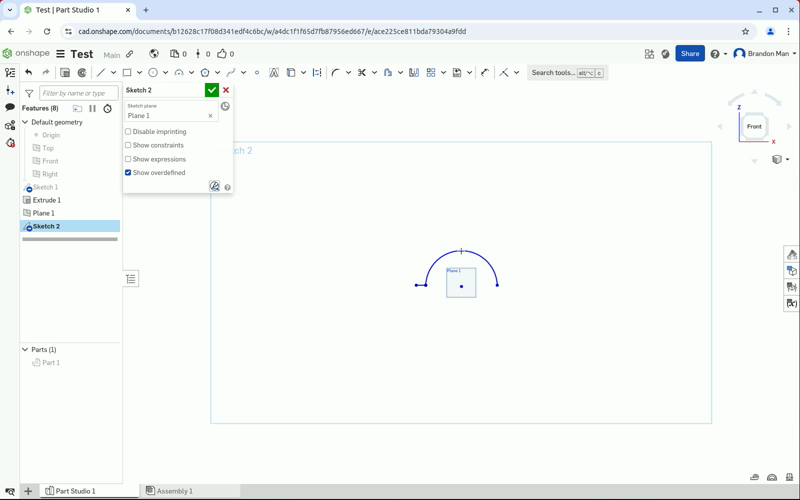
mouse_move(497, 285)
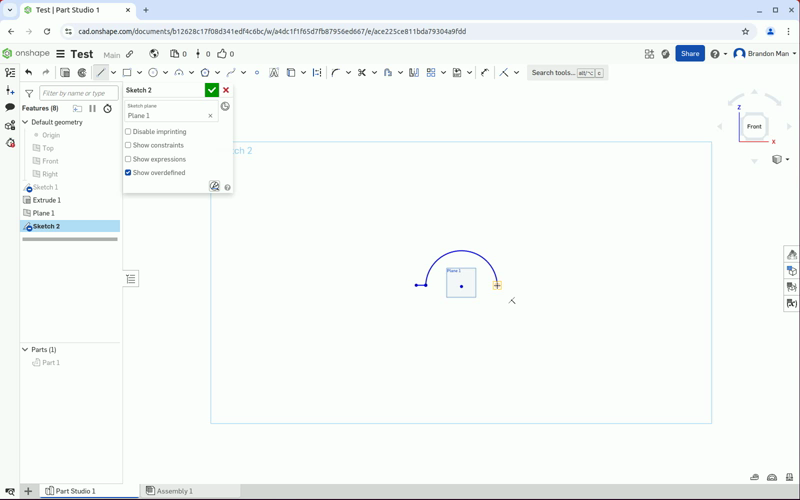
click(497, 285)
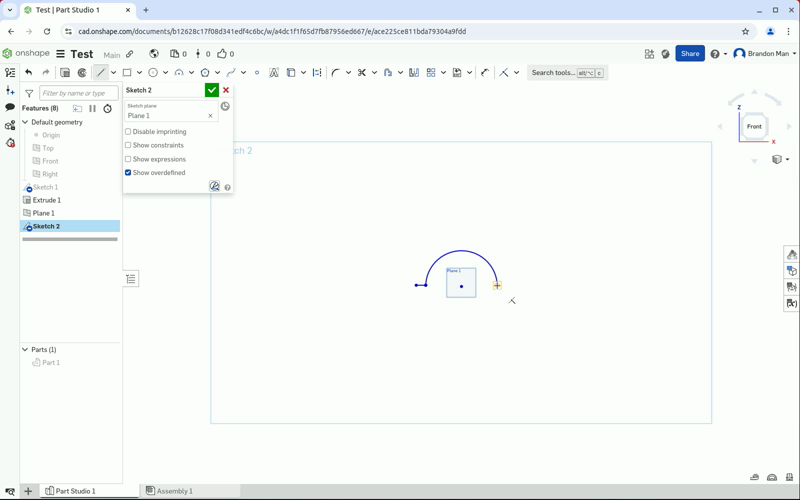
key_down(shift)
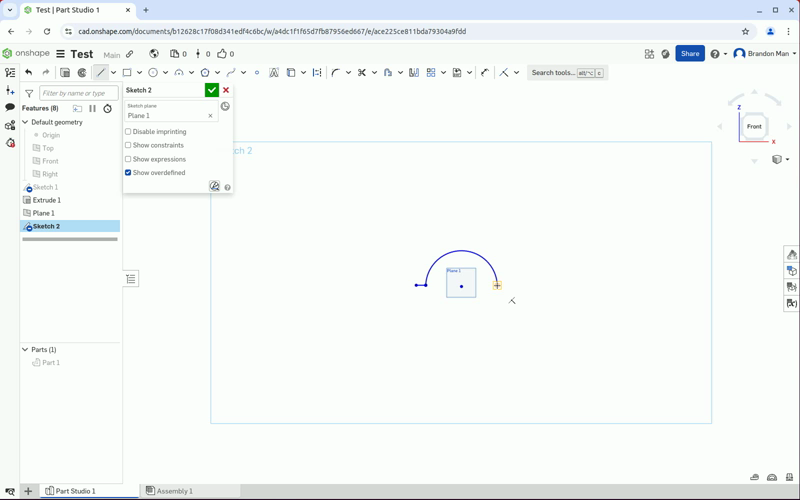
mouse_move(527, 285)
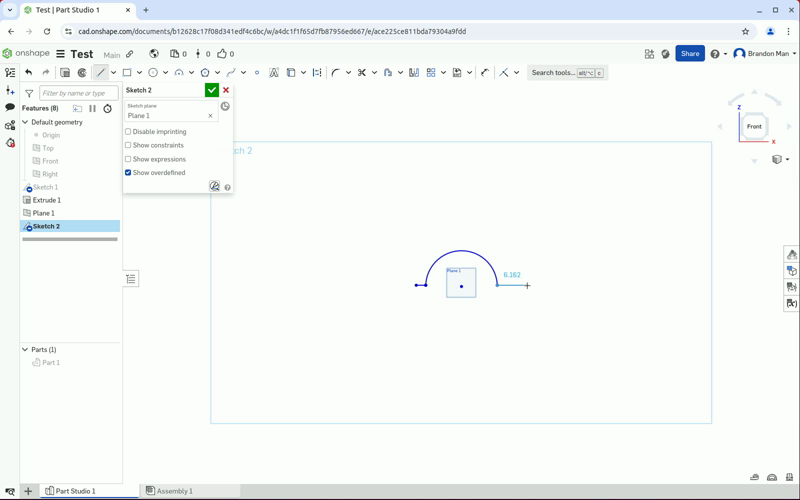
mouse_move(506, 285)
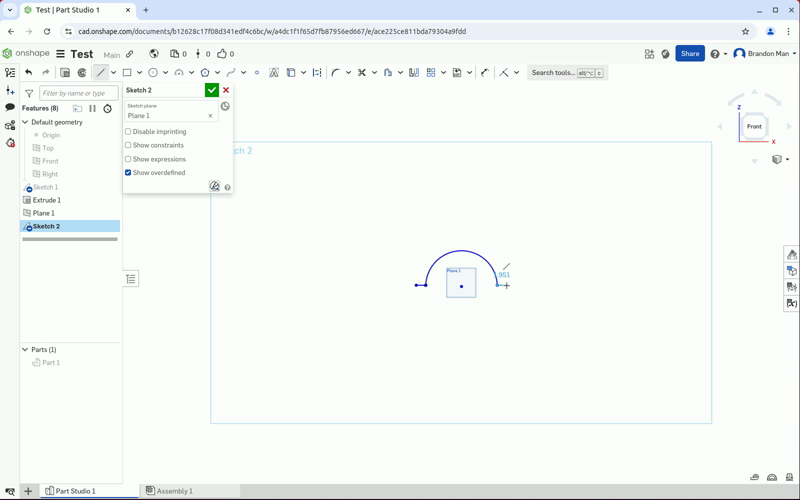
click(506, 285)
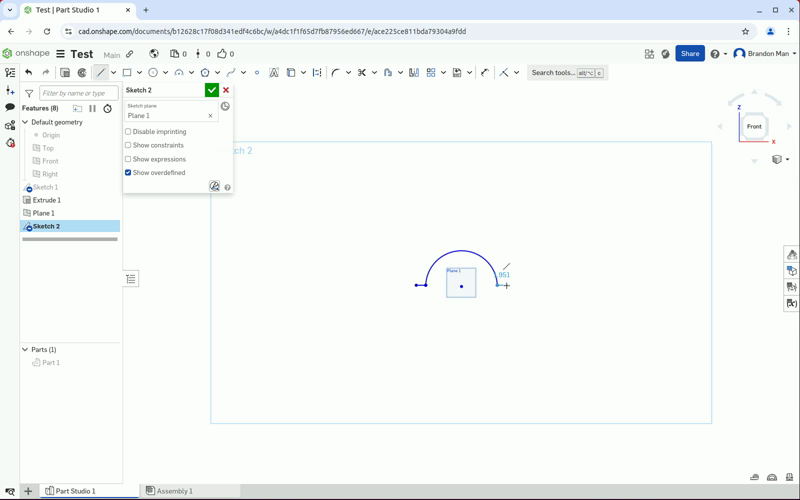
key_up(shift)
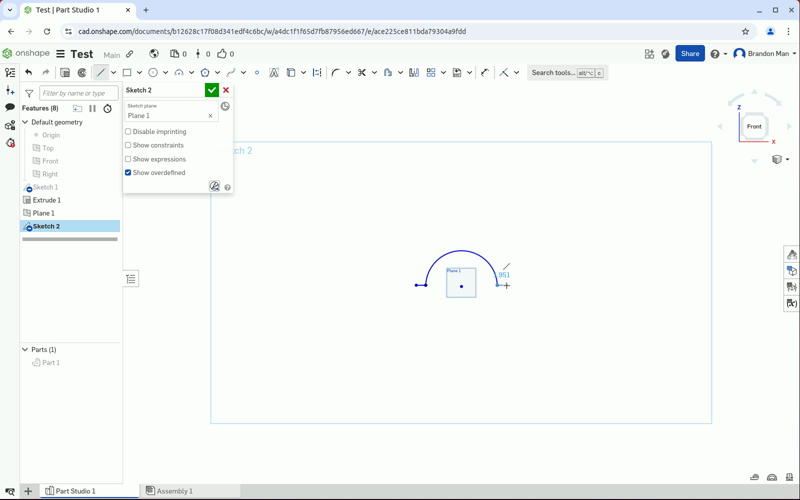
key(esc)
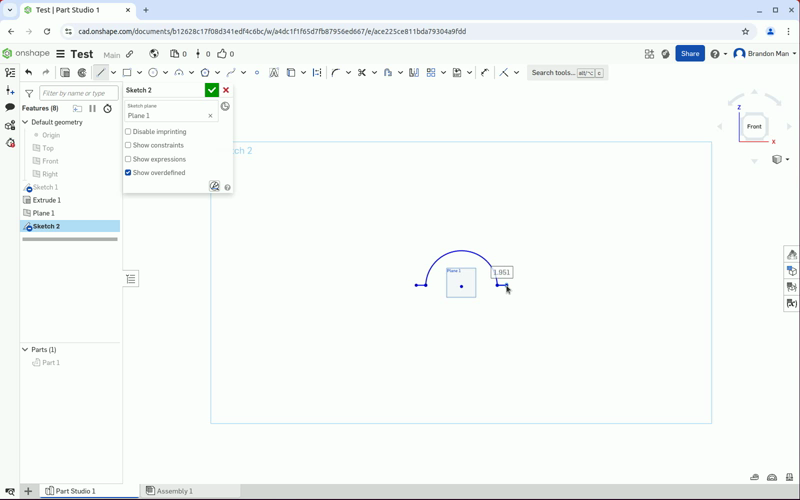
key(a)
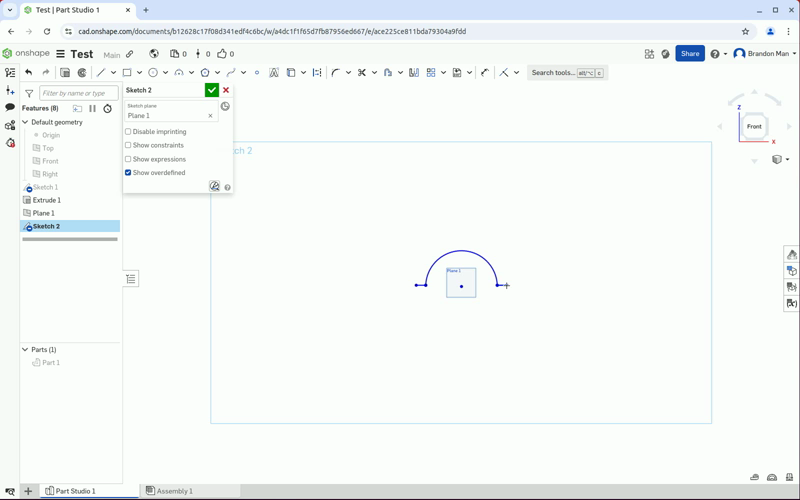
mouse_move(506, 285)
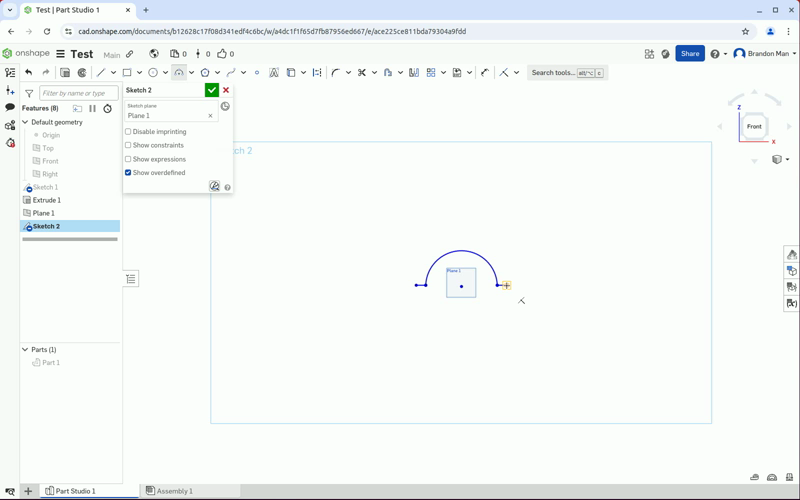
click(506, 285)
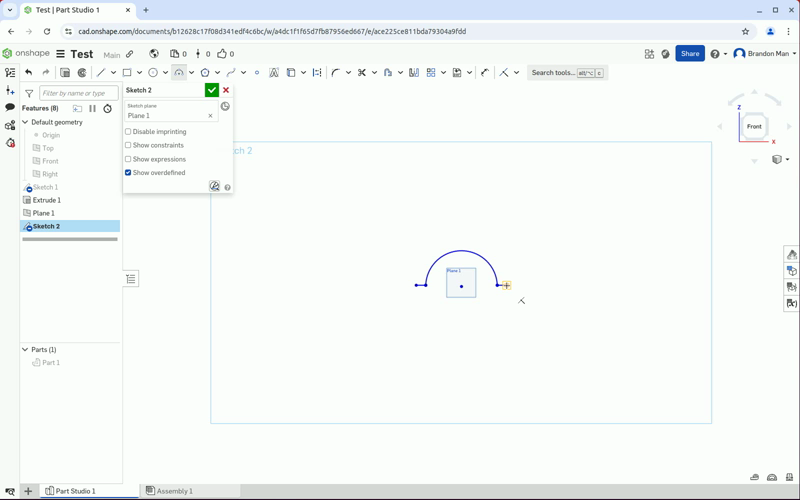
mouse_move(416, 285)
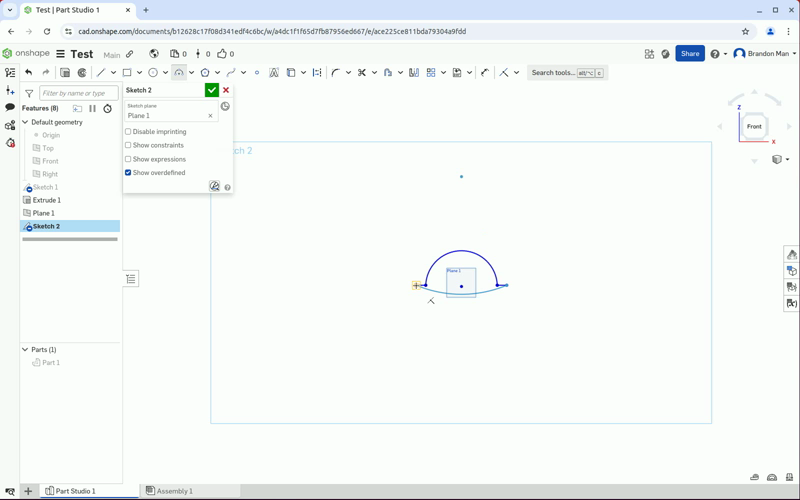
click(416, 285)
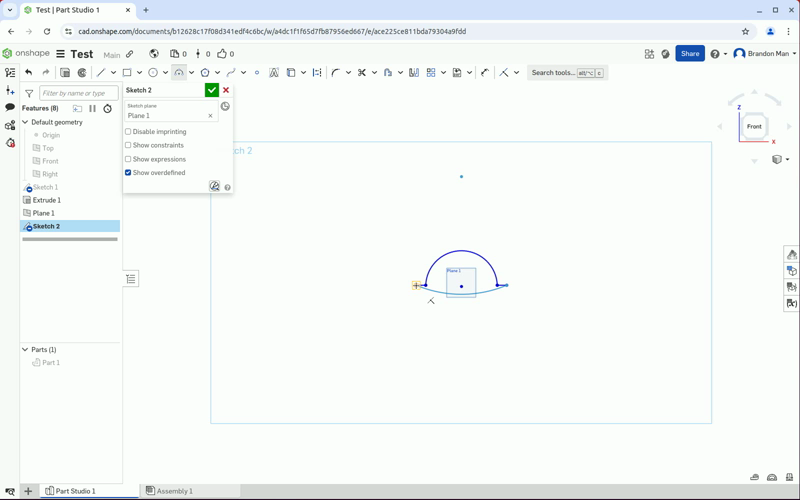
key_down(shift)
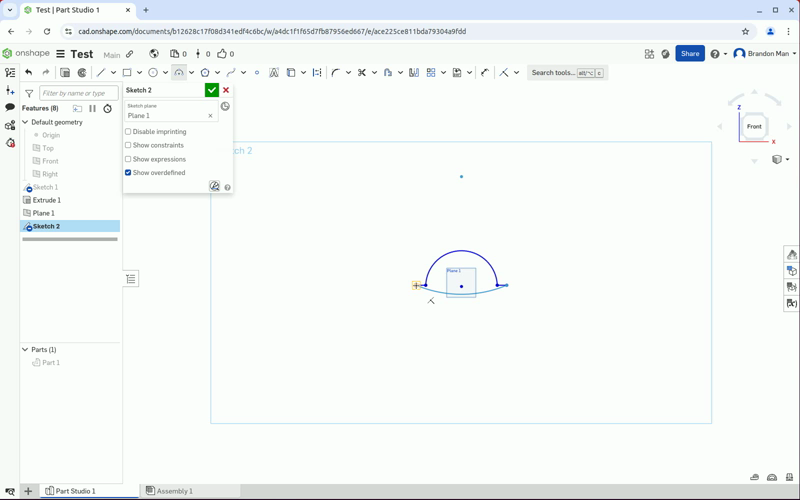
mouse_move(461, 241)
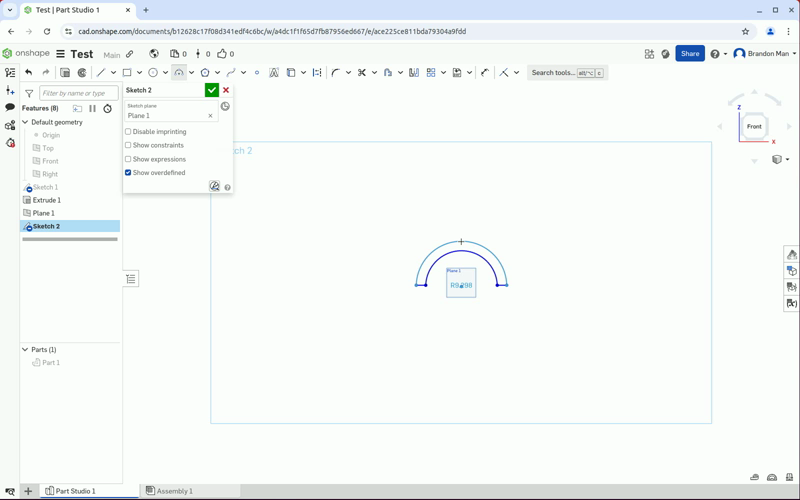
click(461, 241)
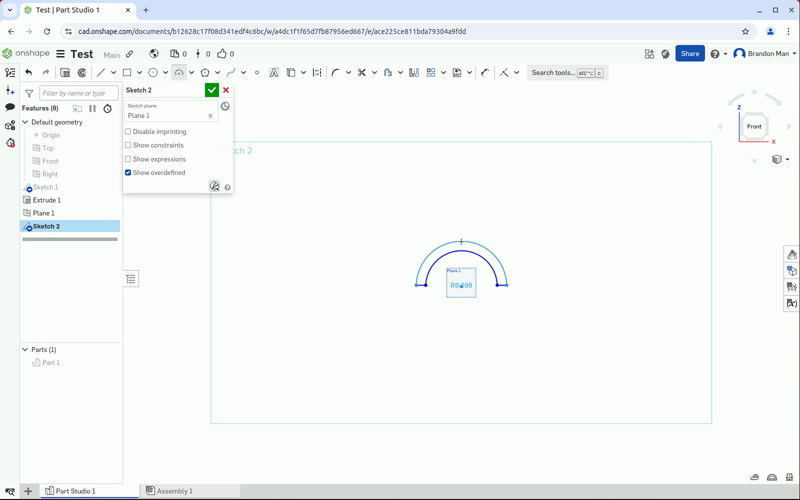
key_up(shift)
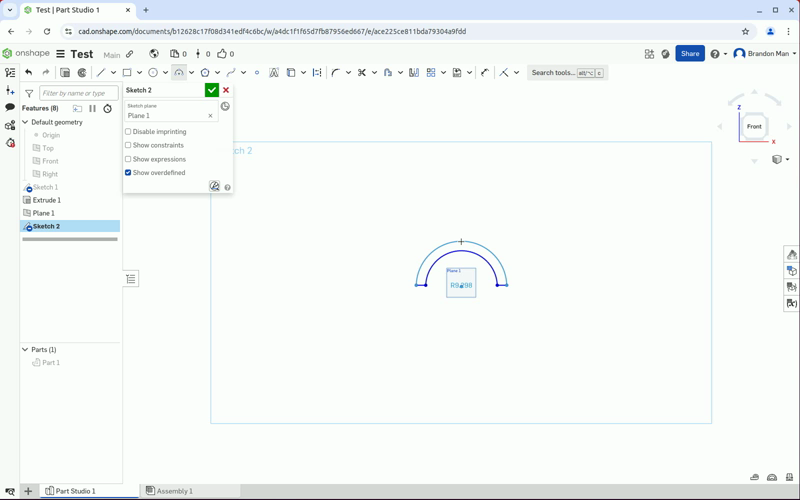
key(esc)
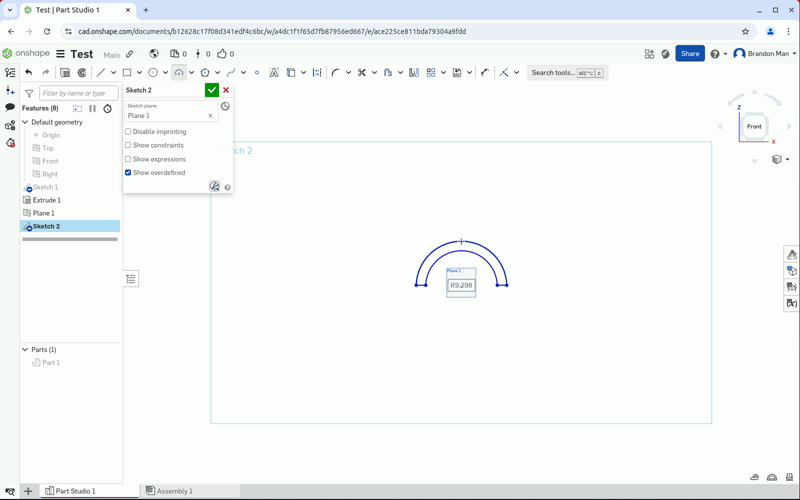
mouse_move(453, 243)
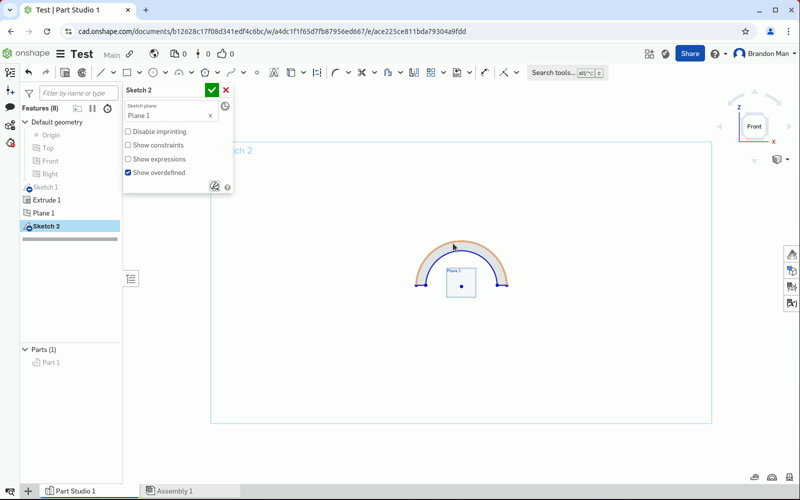
scroll(6)
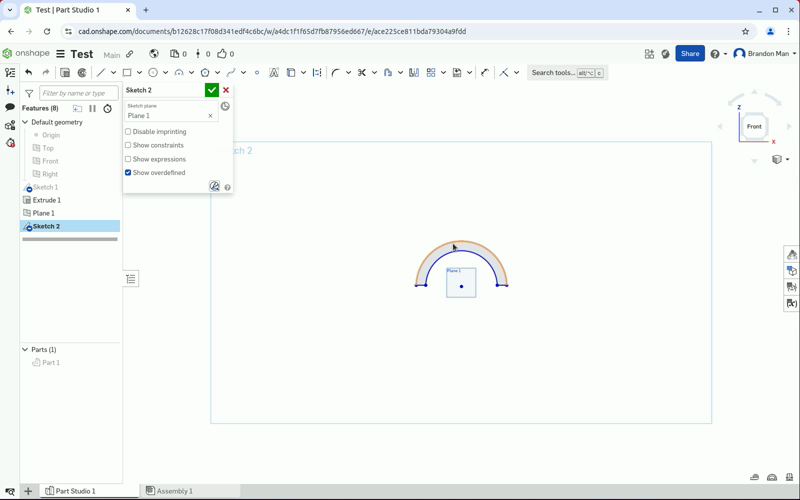
scroll(6)
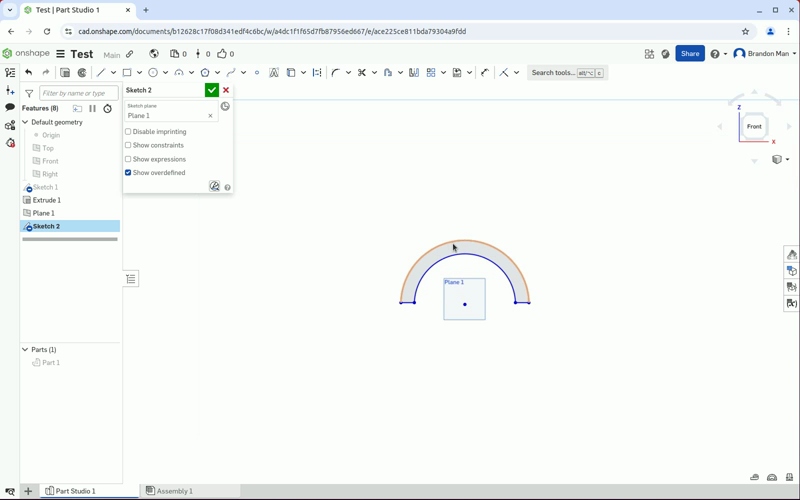
scroll(6)
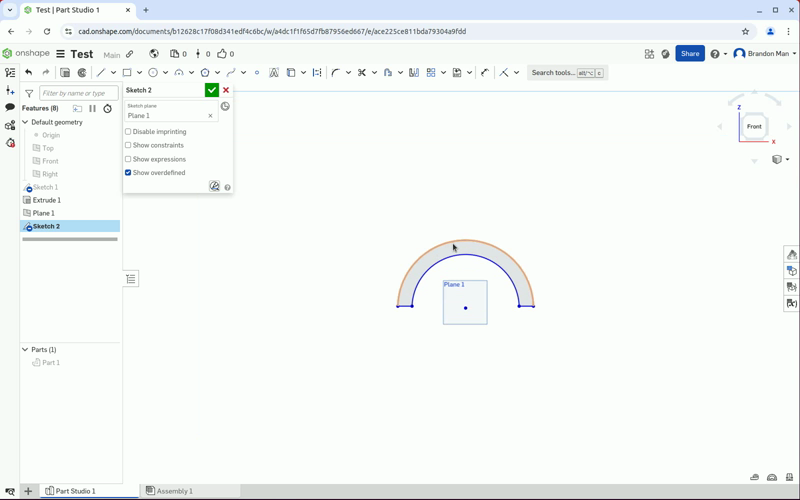
scroll(6)
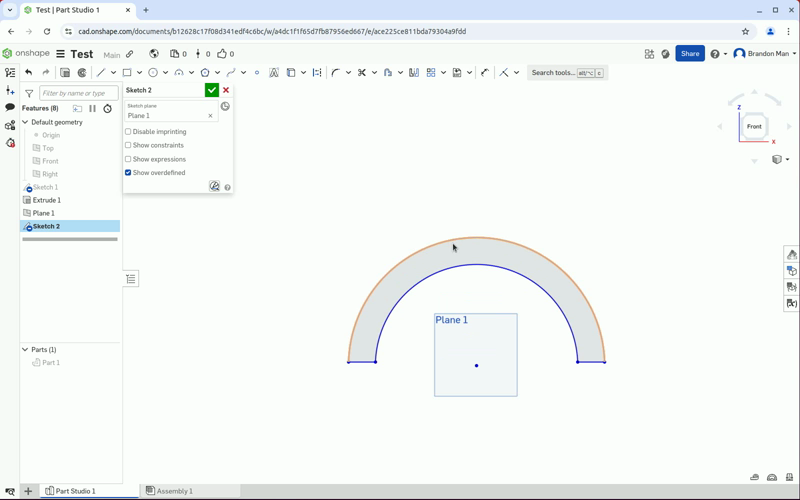
scroll(6)
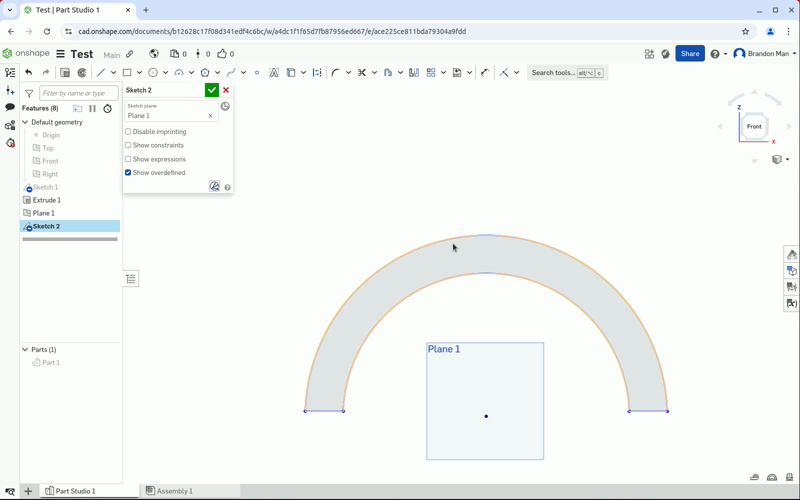
scroll(6)
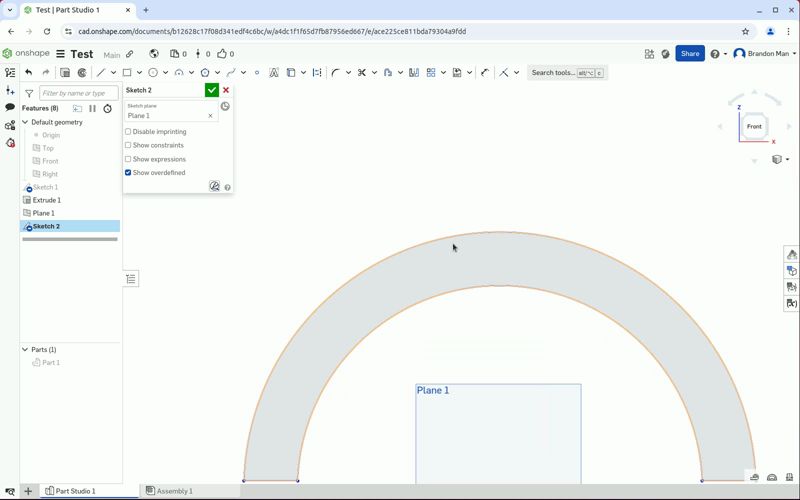
scroll(6)
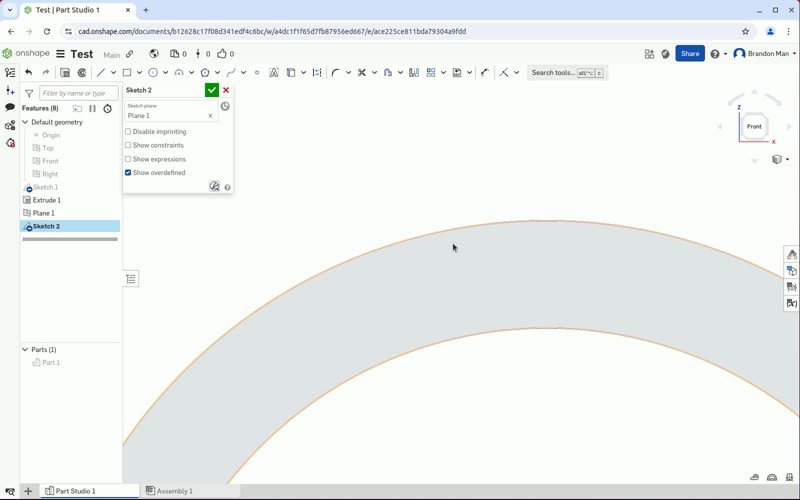
click(453, 243)
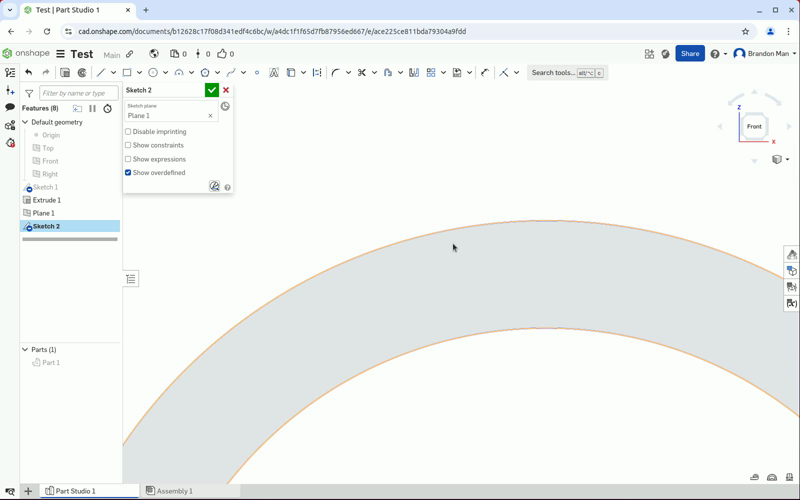
scroll(-6)
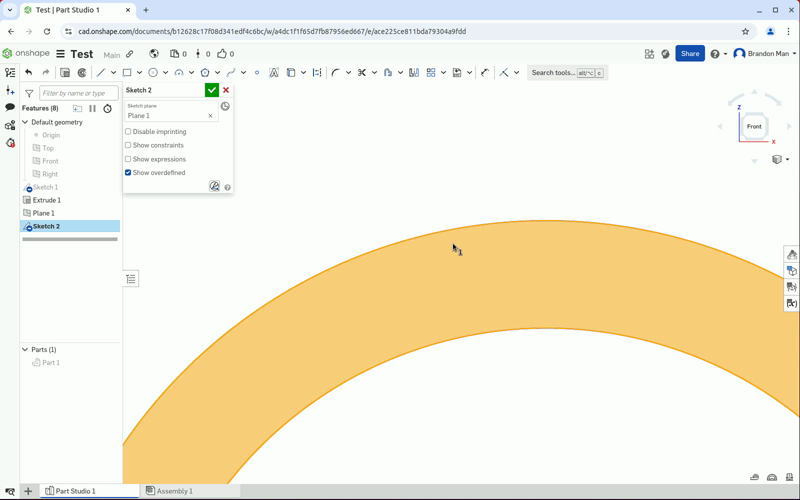
scroll(-6)
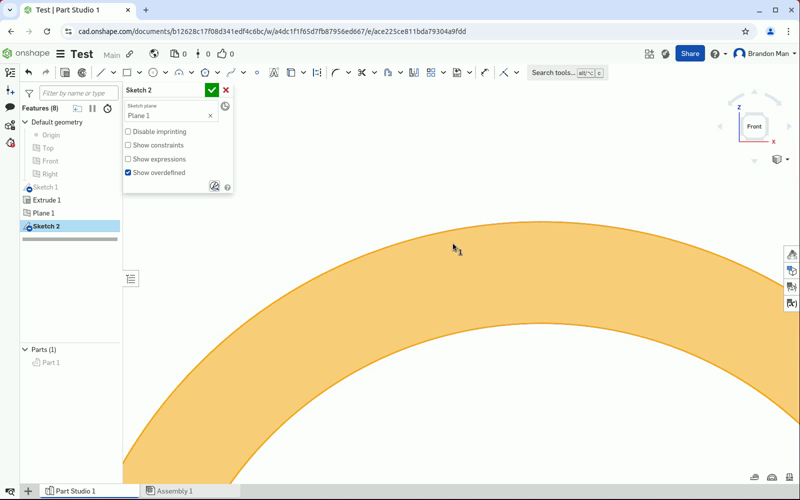
scroll(-6)
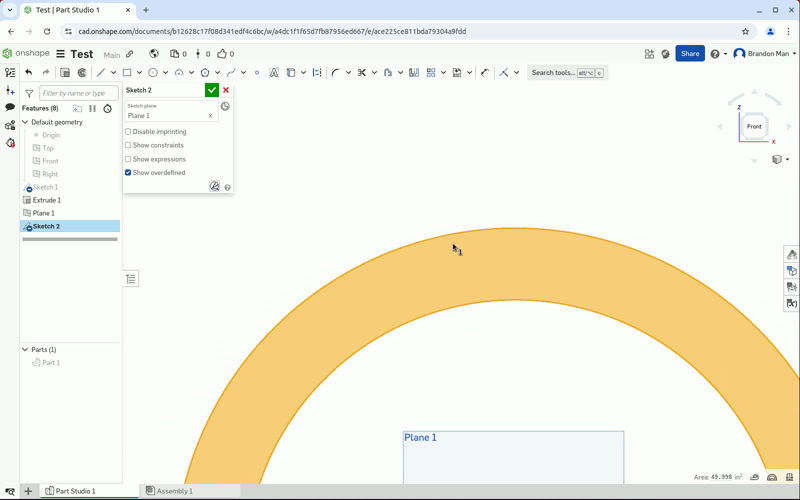
scroll(-6)
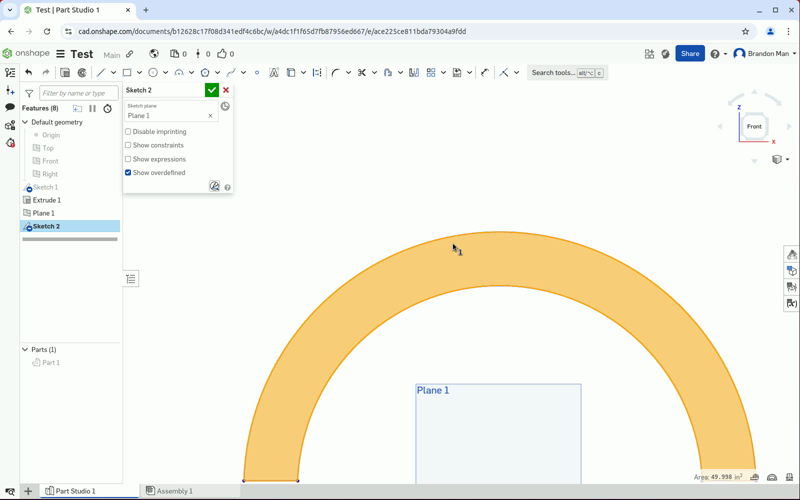
scroll(-6)
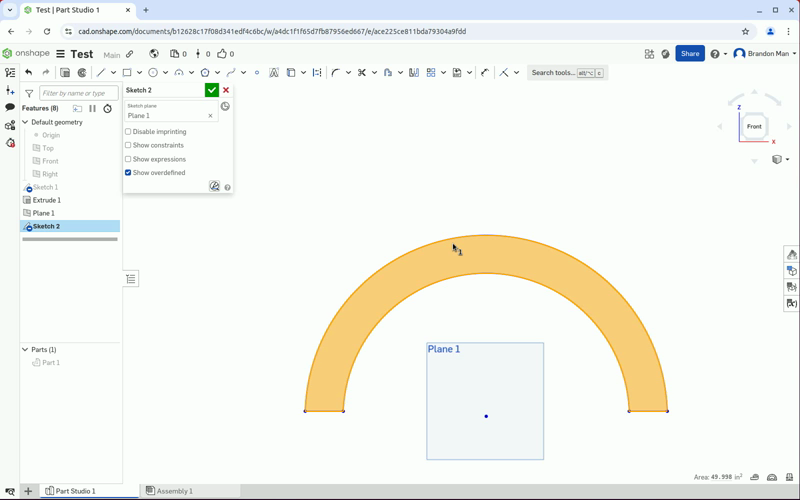
scroll(-6)
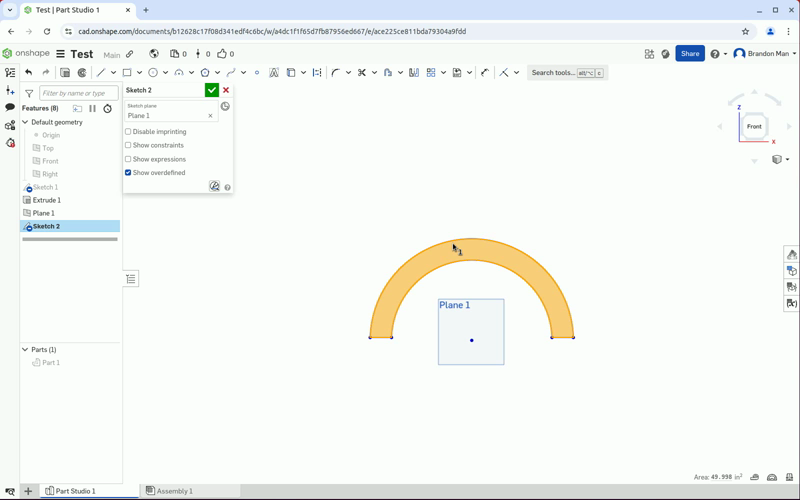
scroll(-6)
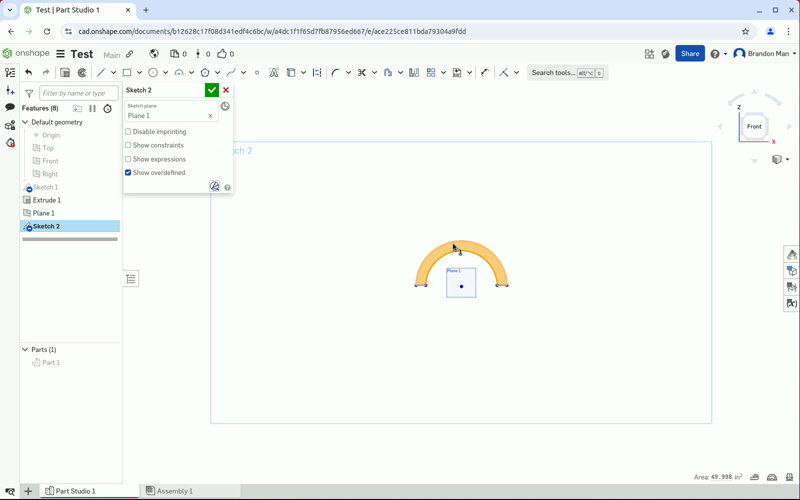
mouse_move(73, 352)
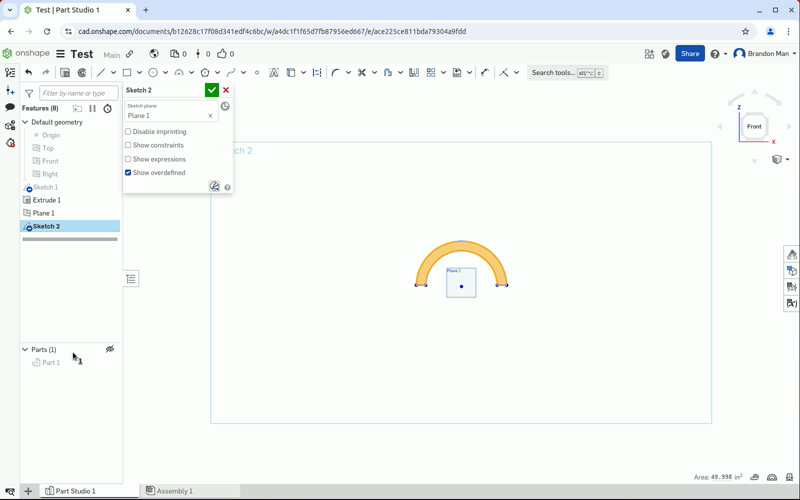
key(shift+y)
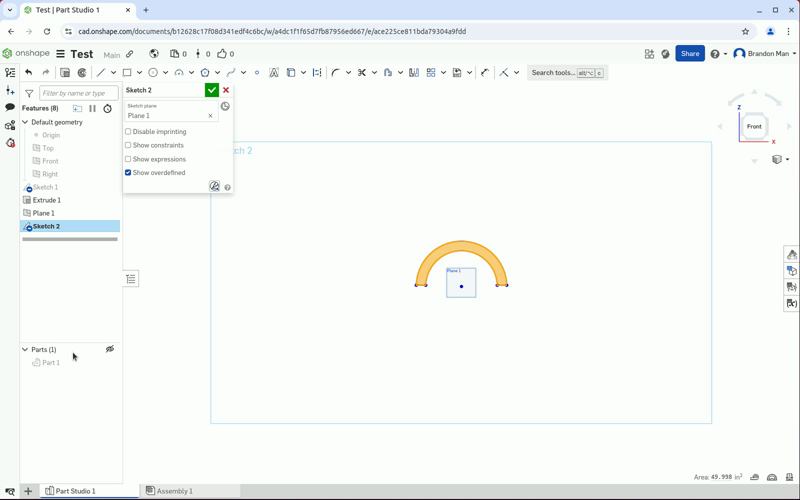
key(shift+e)
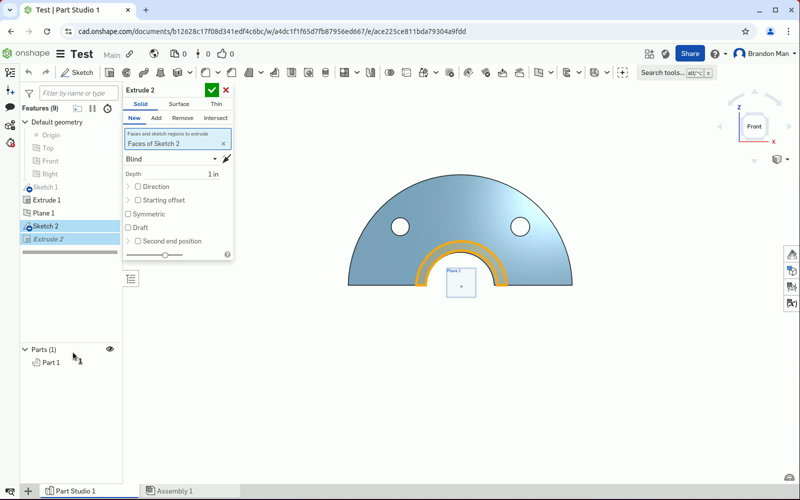
mouse_move(143, 106)
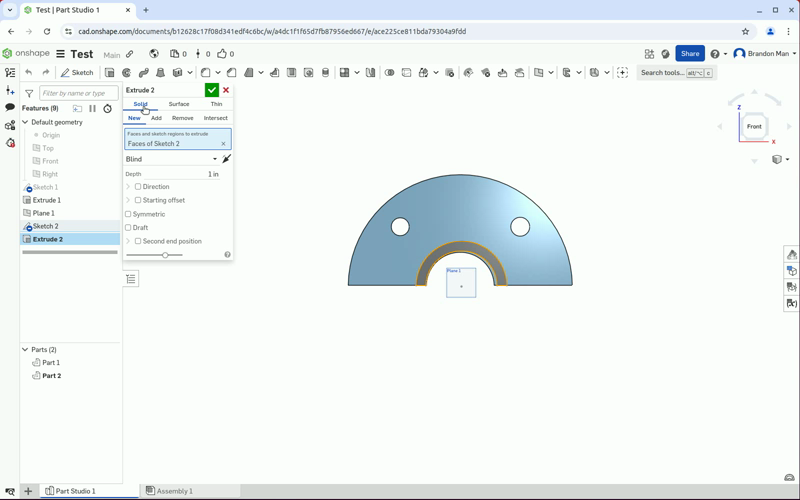
click(143, 106)
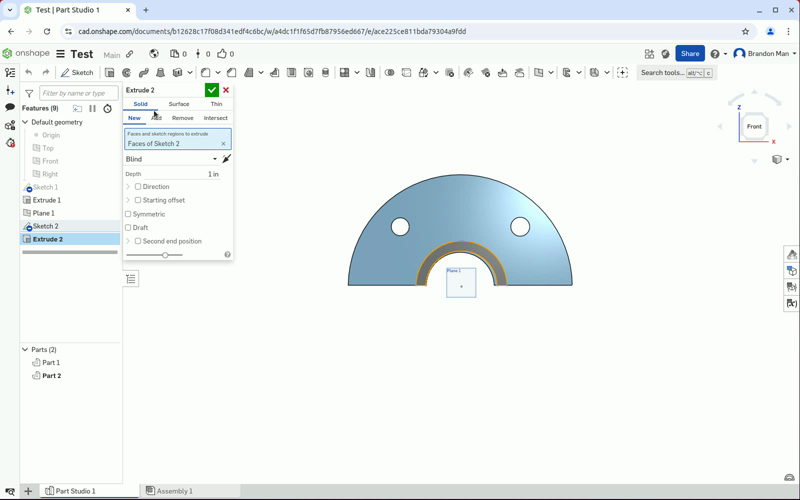
mouse_move(186, 120)
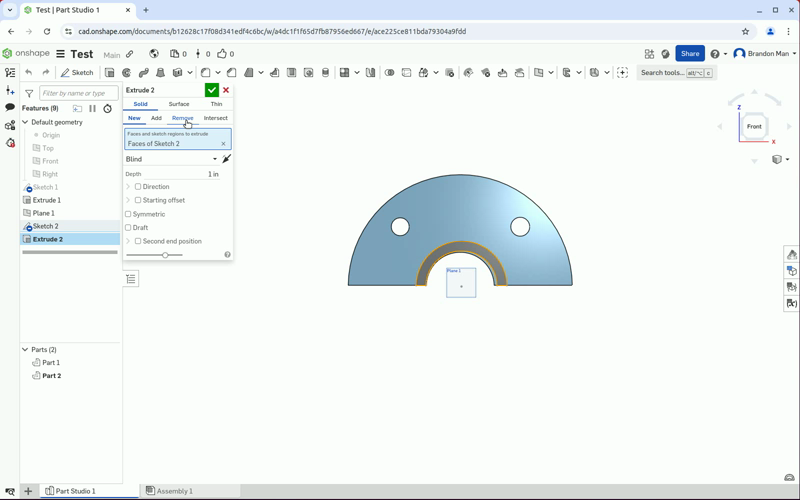
click(186, 120)
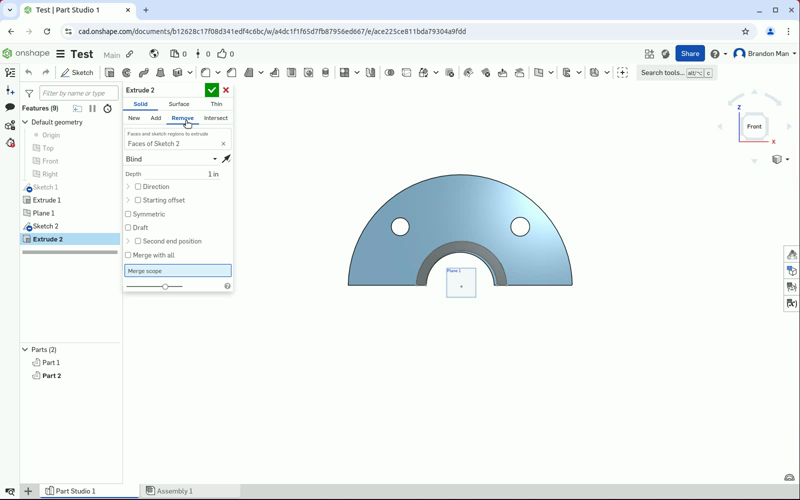
key(tab, 4)
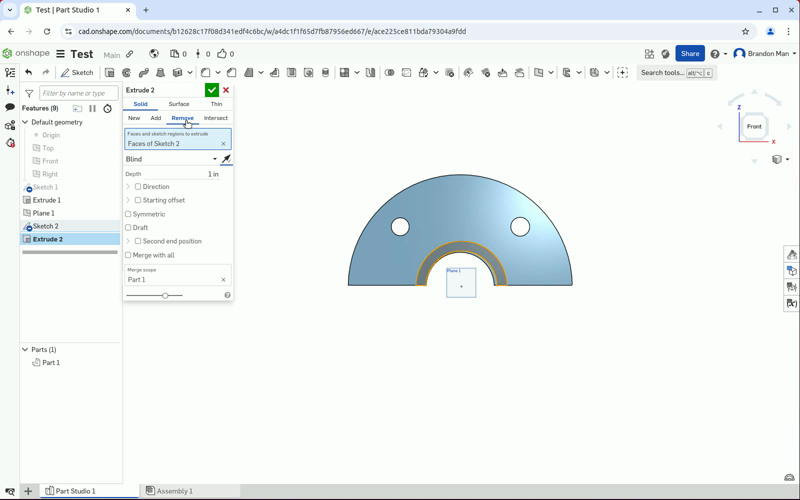
text(1.685)
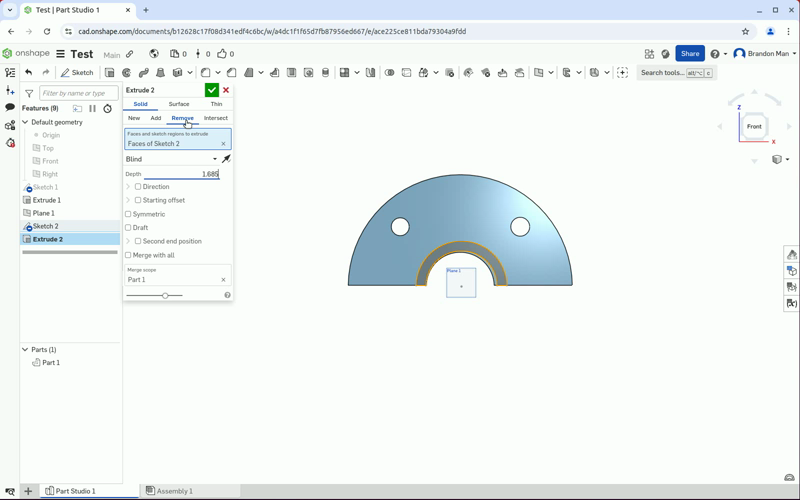
key(tab, 6)
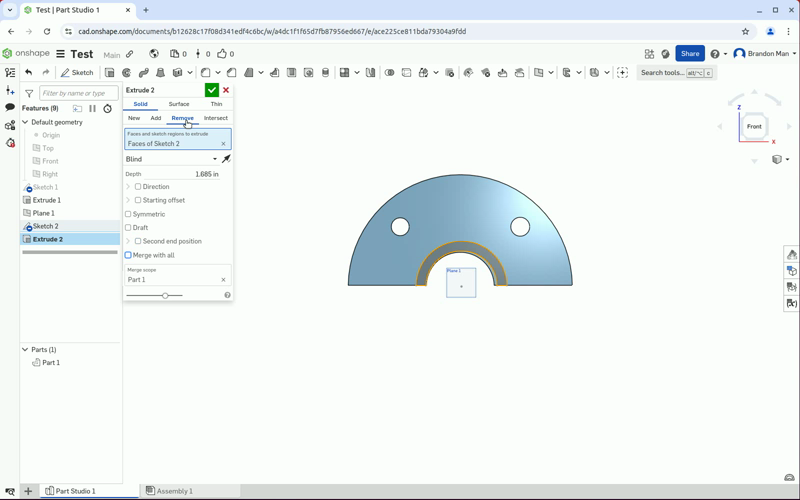
key(space)
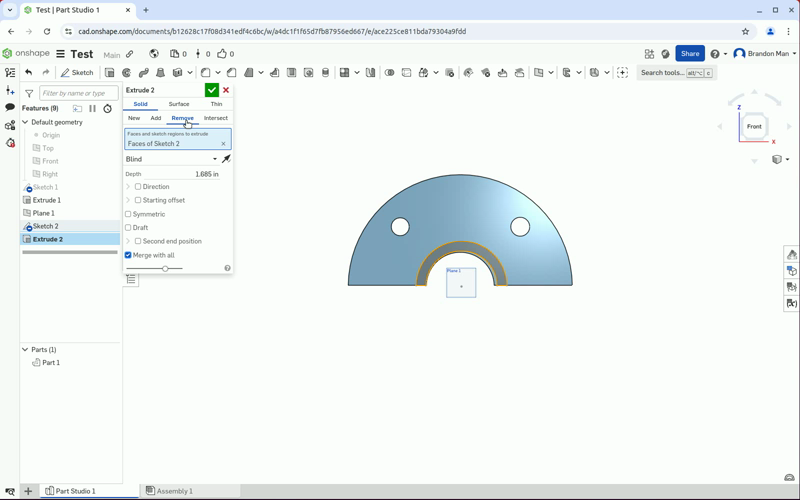
key(enter)
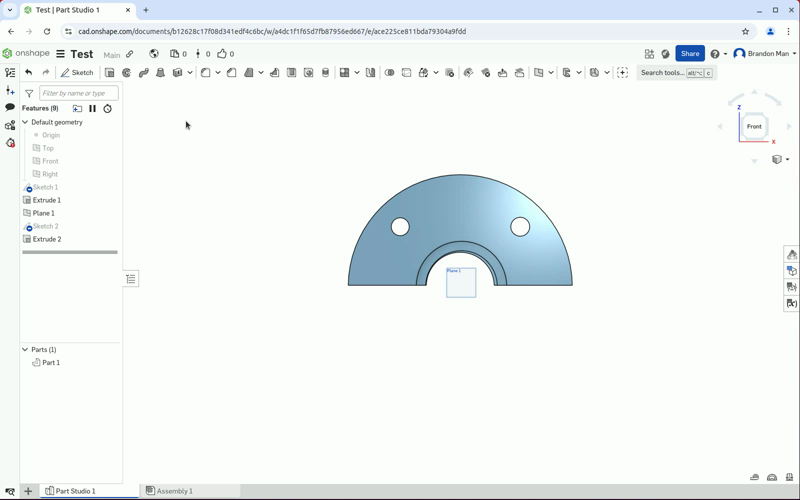
key(shift+h)
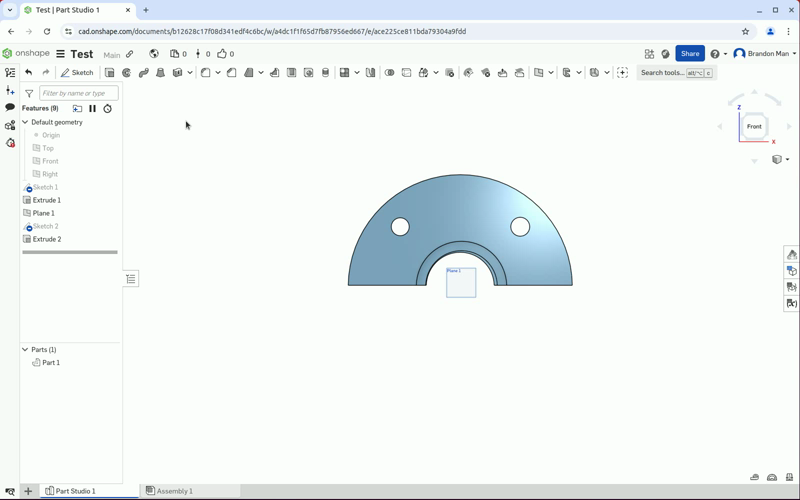
key(shift+h)
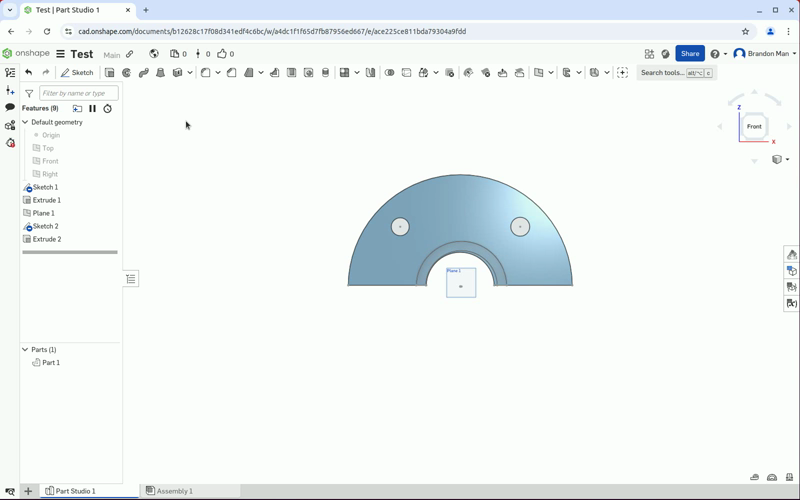
key(shift+7)
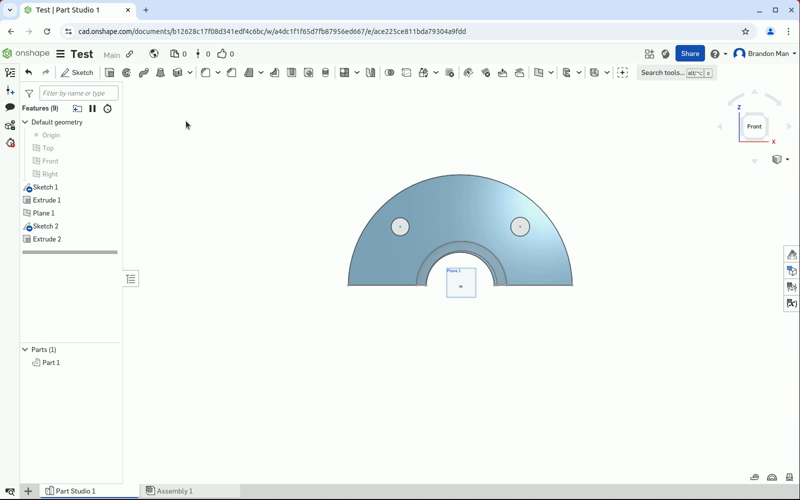
key(left, 2)
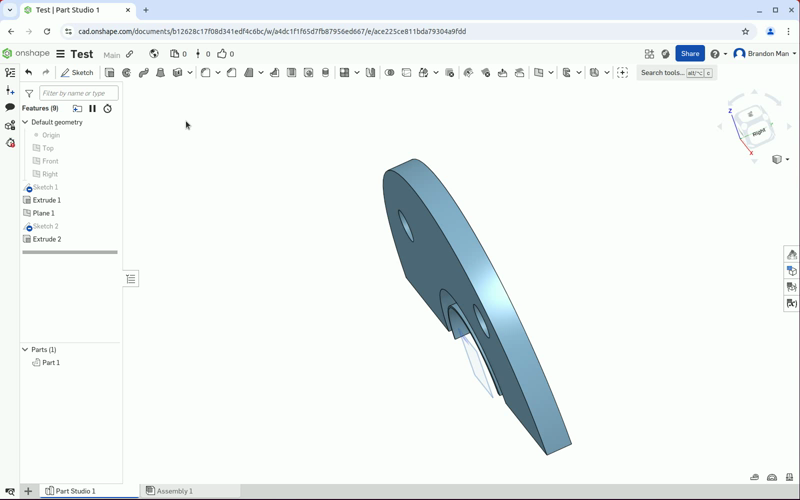
key(down, 2)
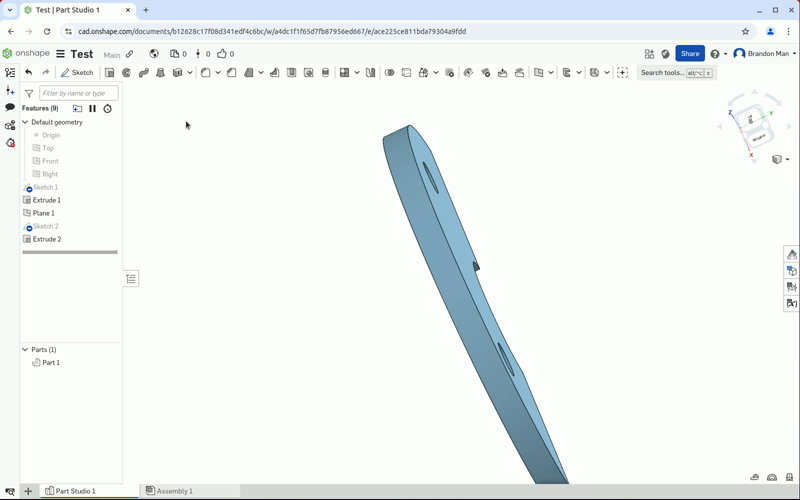
key(up, 2)
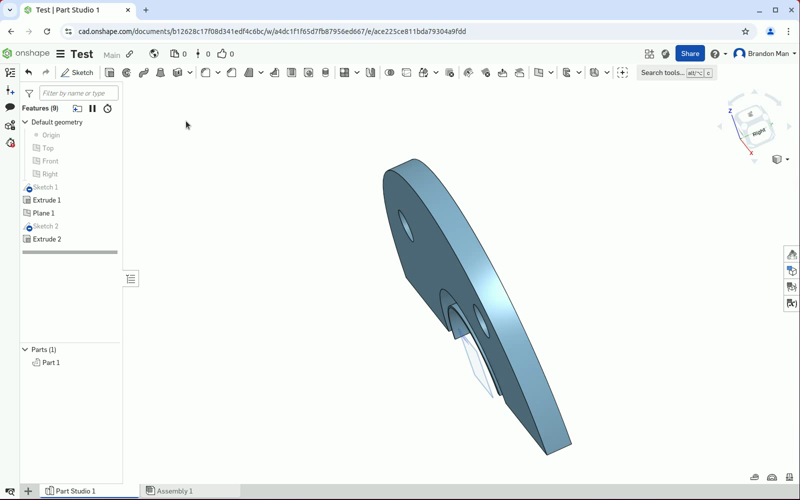
key(right, 2)
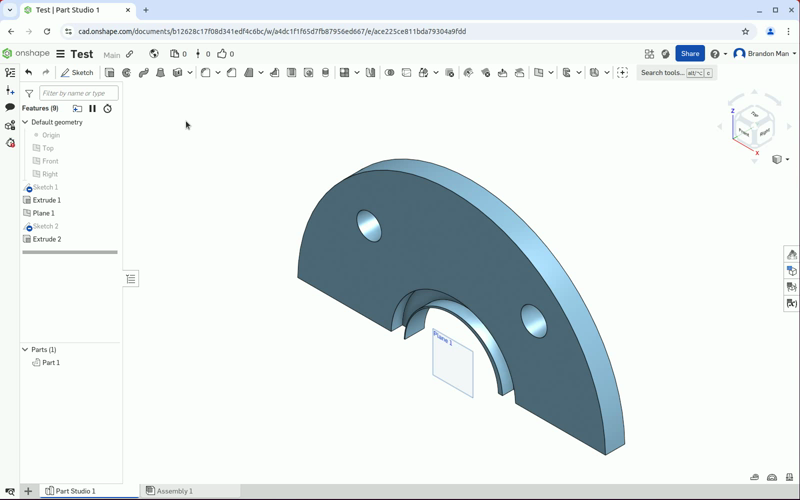
mouse_move(73, 189)
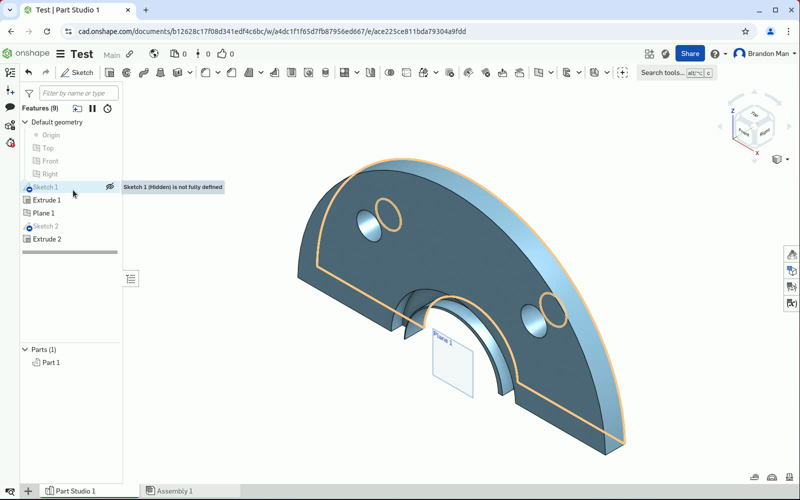
click(73, 189)